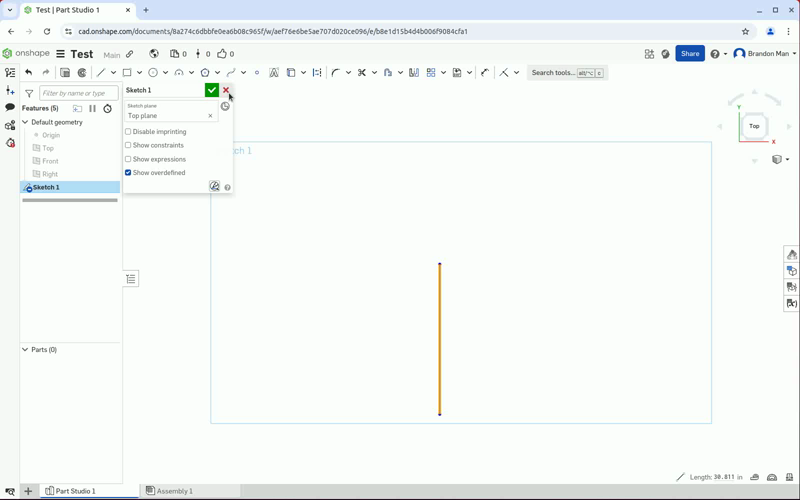
key(shift+h)
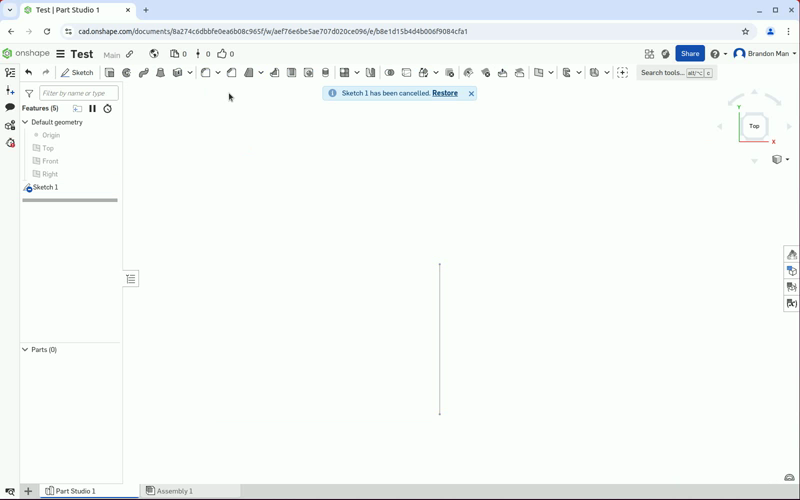
key(shift+s)
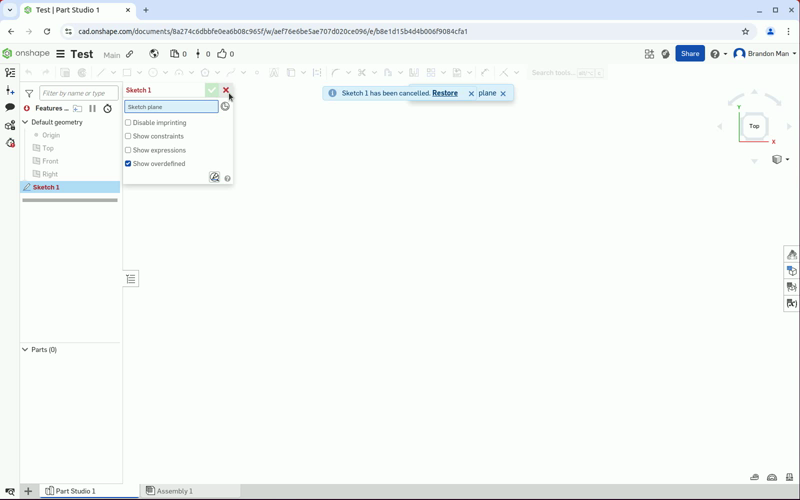
mouse_move(73, 150)
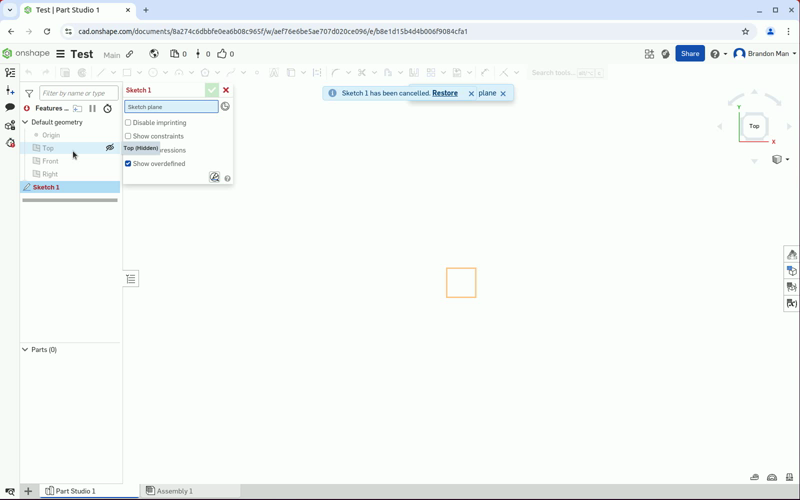
click(73, 150)
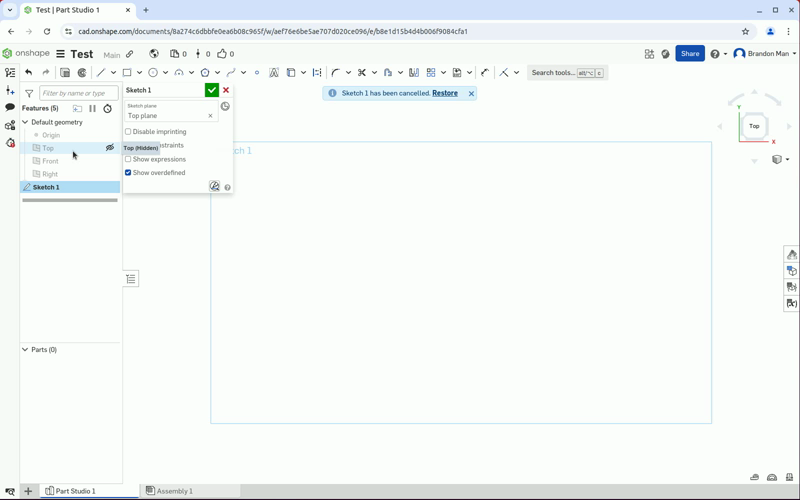
mouse_move(73, 352)
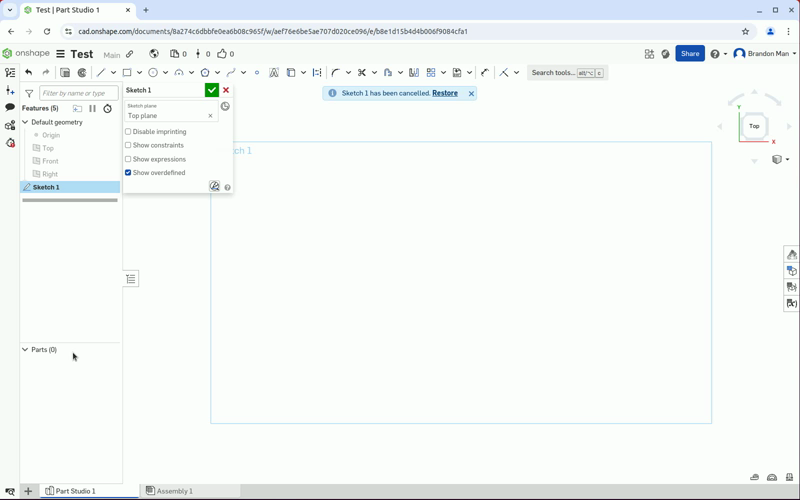
key(y)
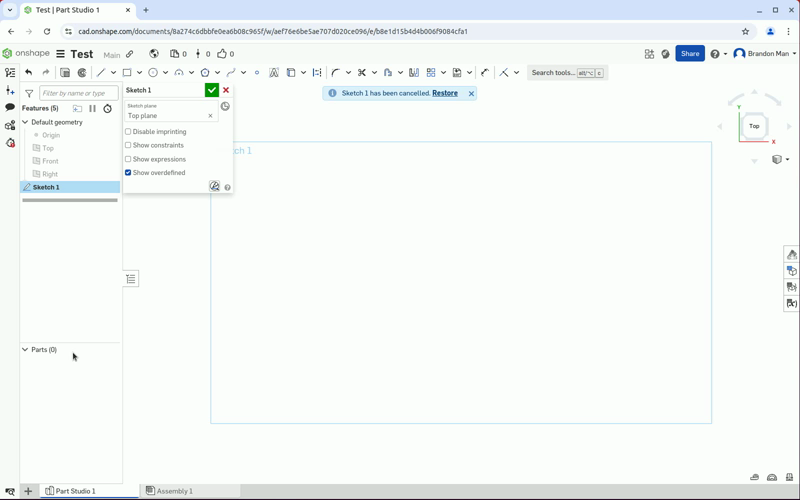
key(l)
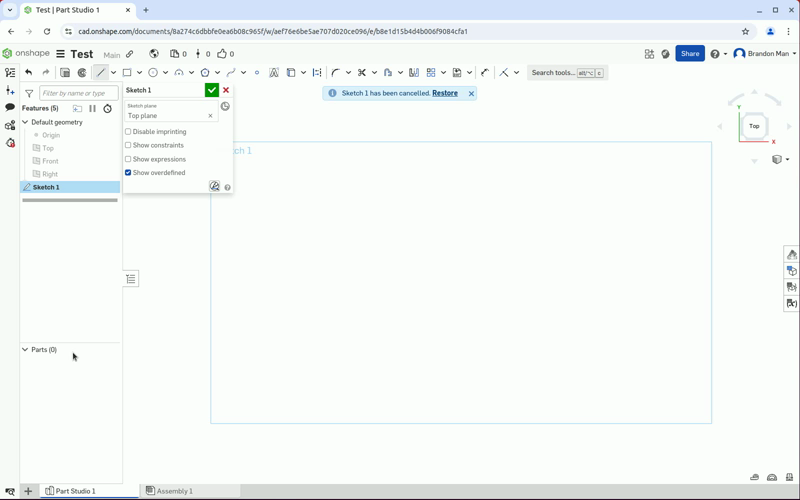
key_down(shift)
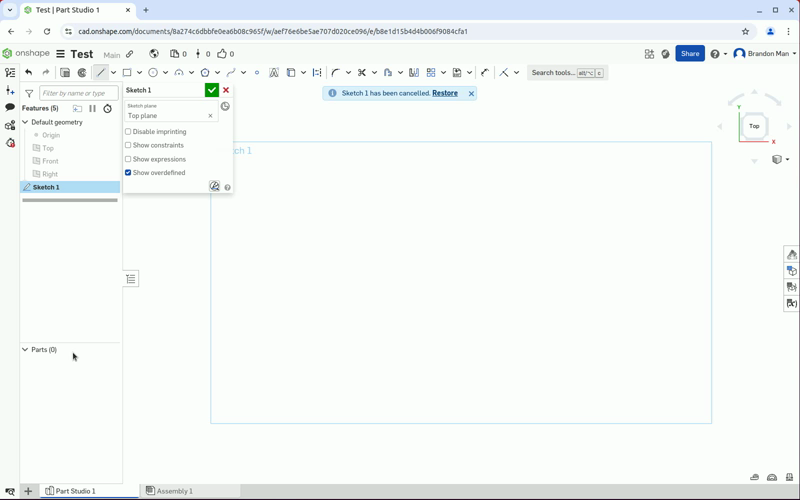
mouse_move(375, 222)
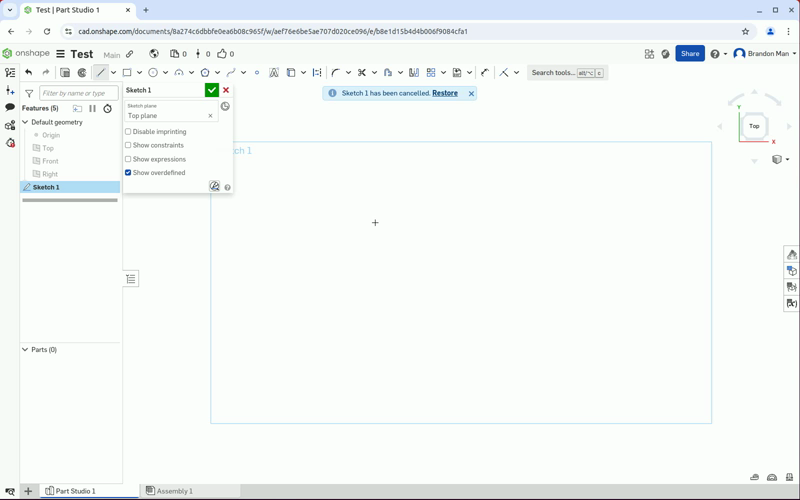
click(375, 222)
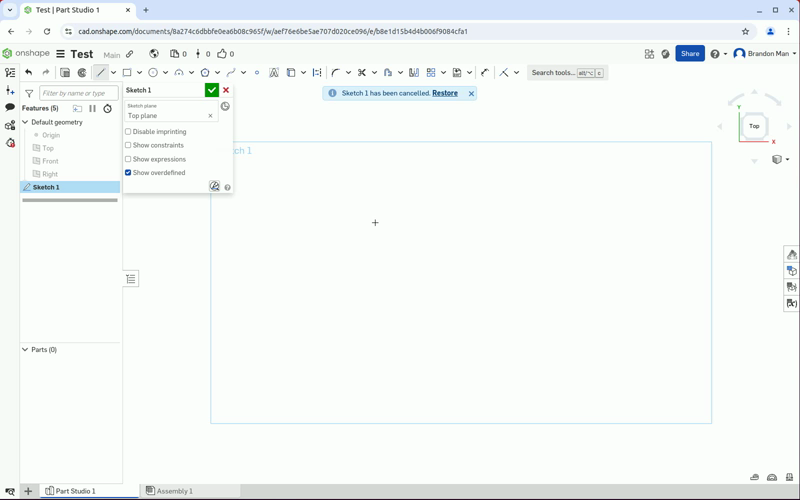
key_up(shift)
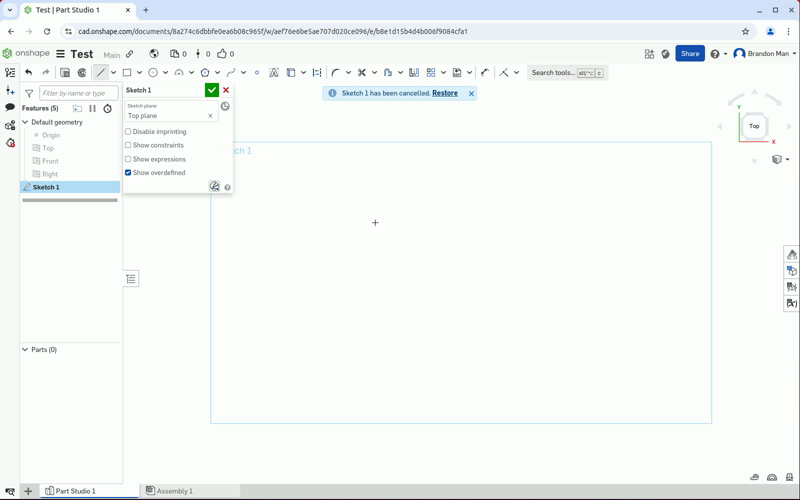
key_down(shift)
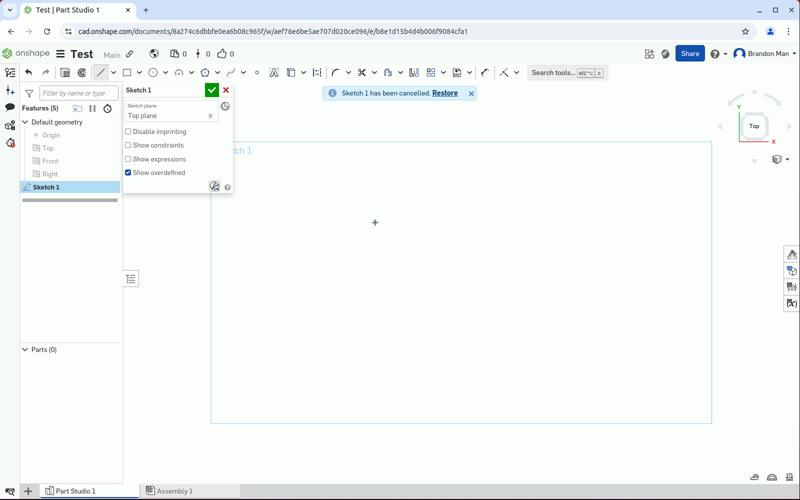
mouse_move(544, 222)
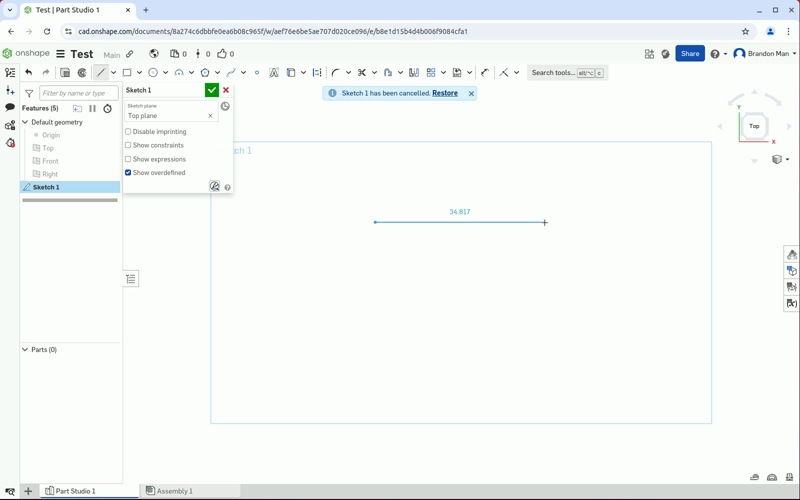
click(544, 222)
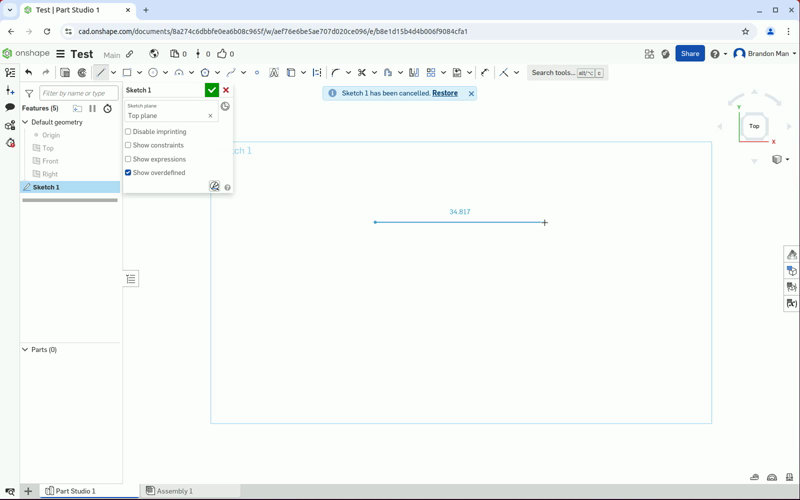
key_up(shift)
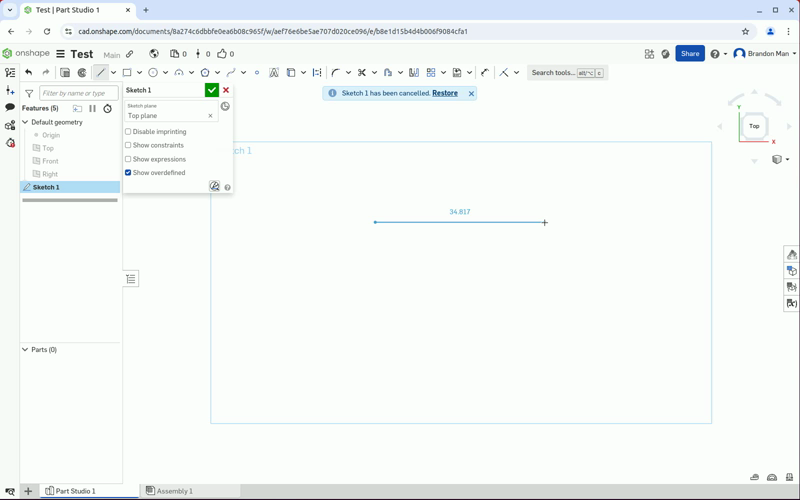
key_down(shift)
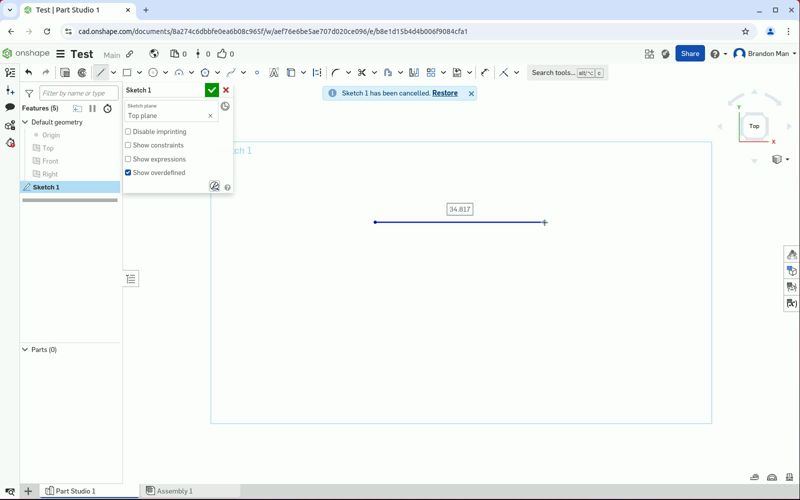
mouse_move(574, 222)
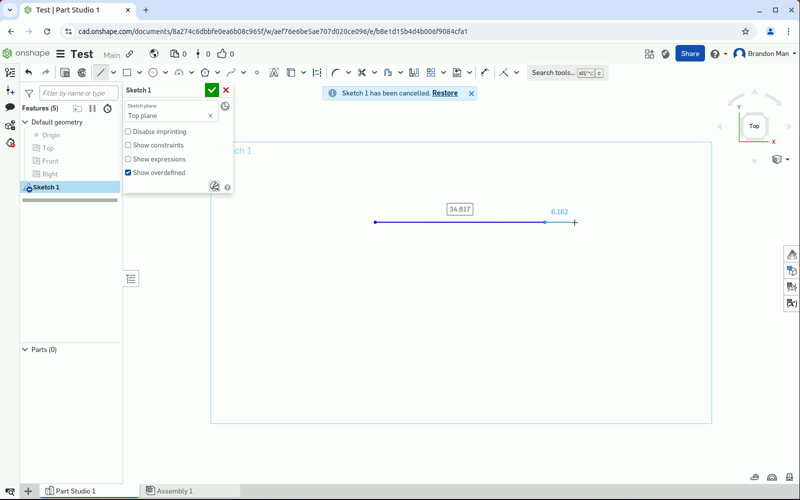
mouse_move(544, 170)
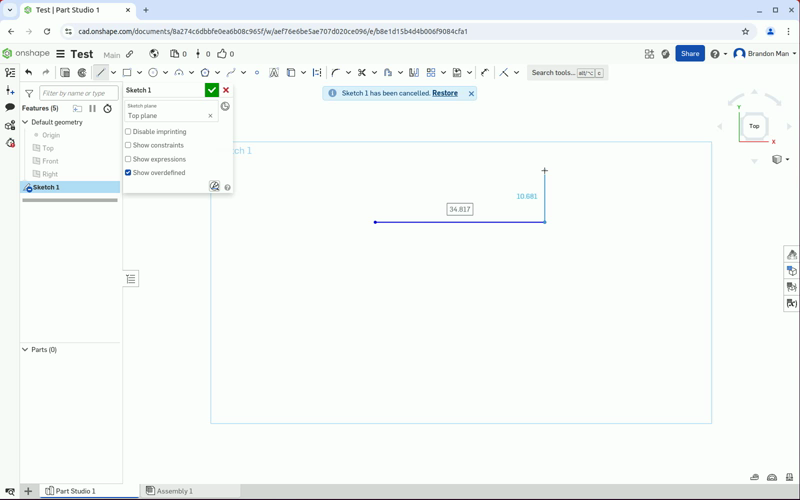
click(544, 170)
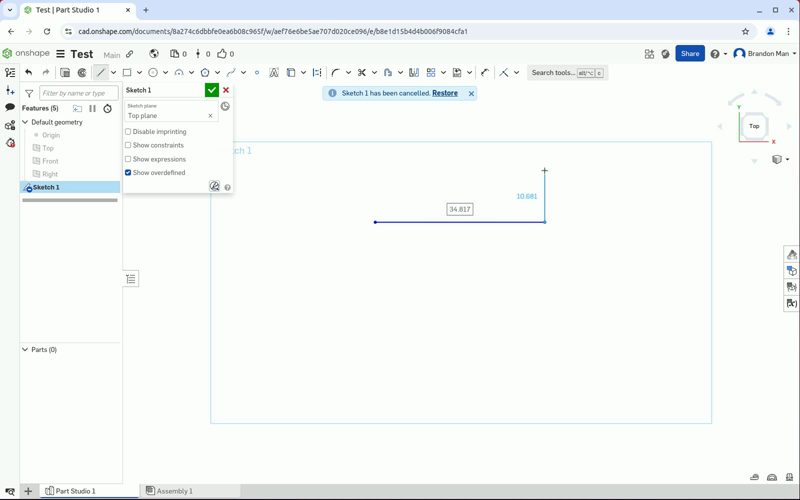
key_up(shift)
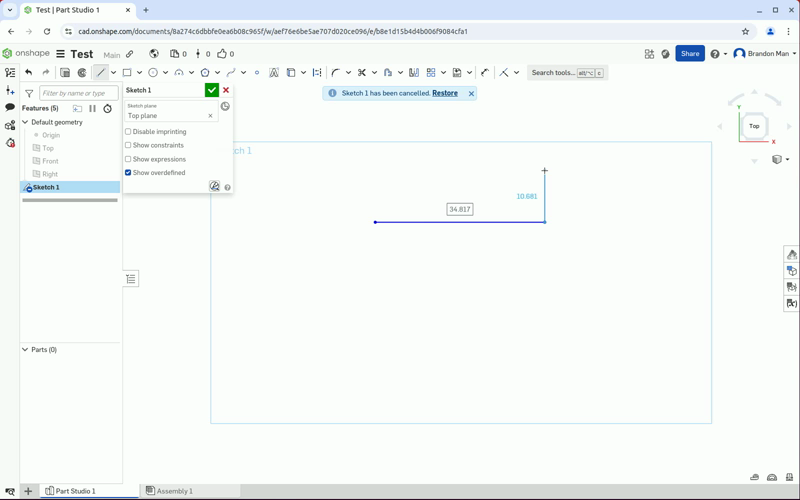
key_down(shift)
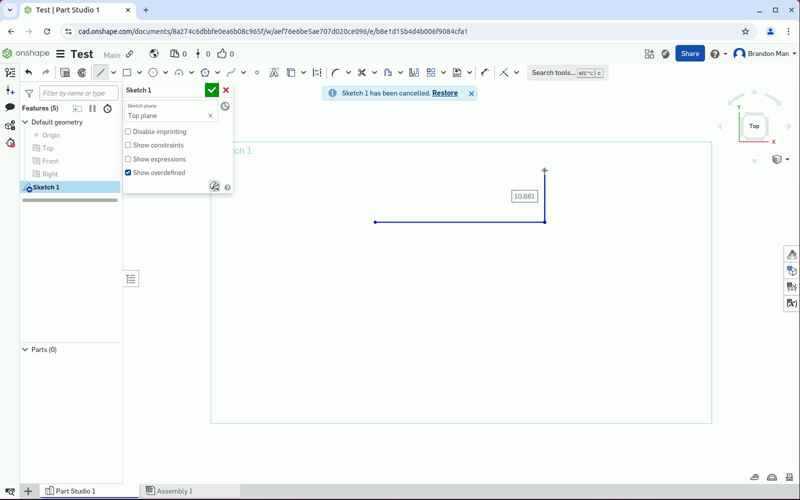
mouse_move(375, 170)
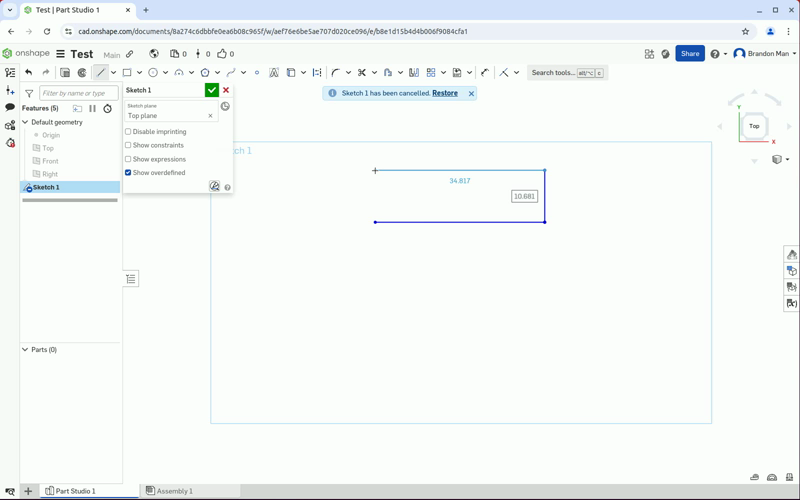
click(375, 170)
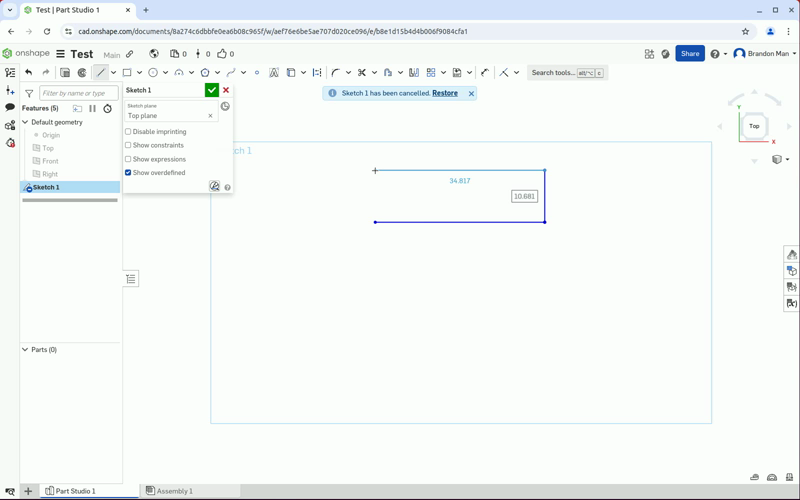
key_up(shift)
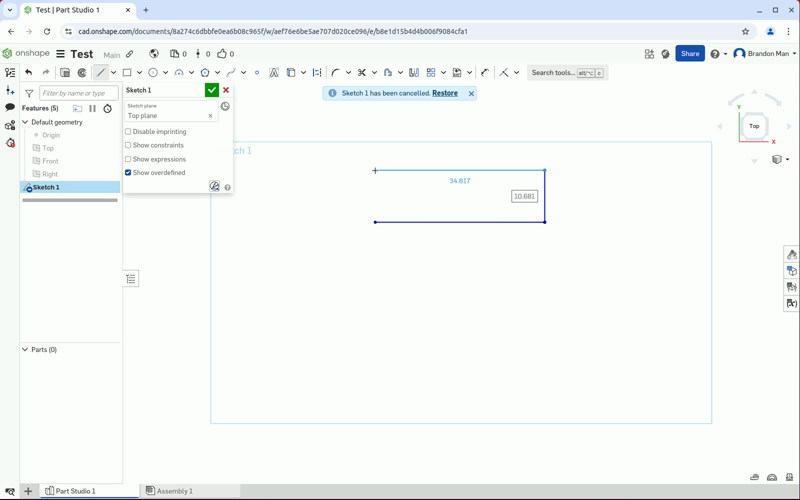
mouse_move(405, 170)
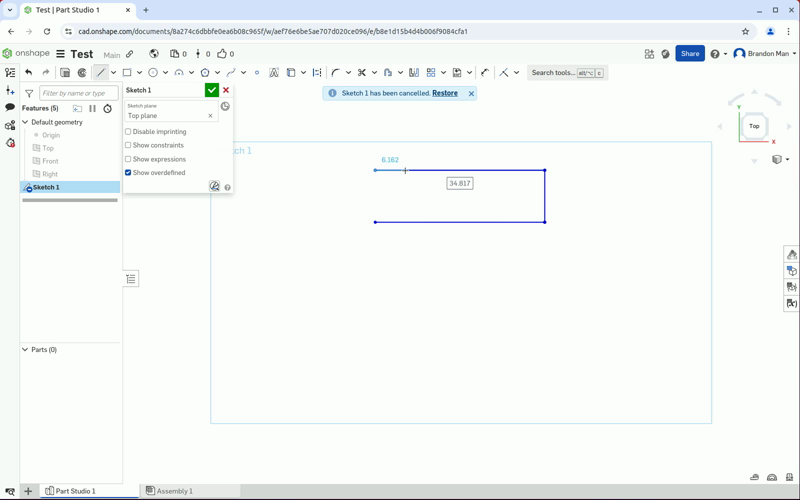
key_down(shift)
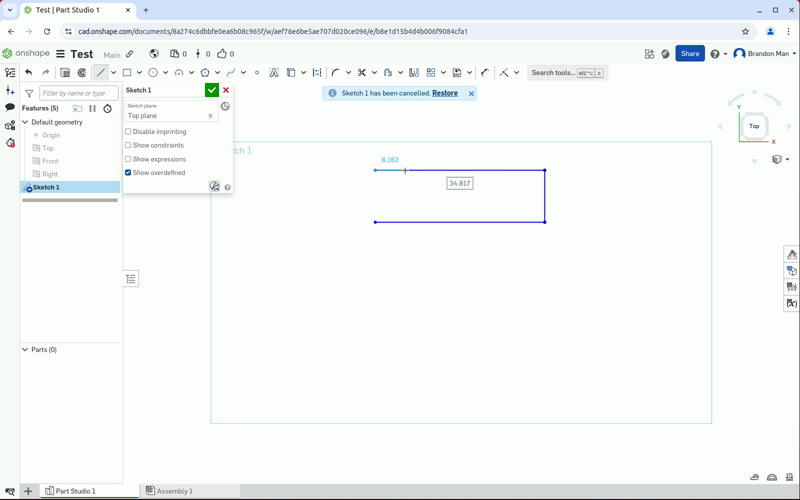
mouse_move(375, 222)
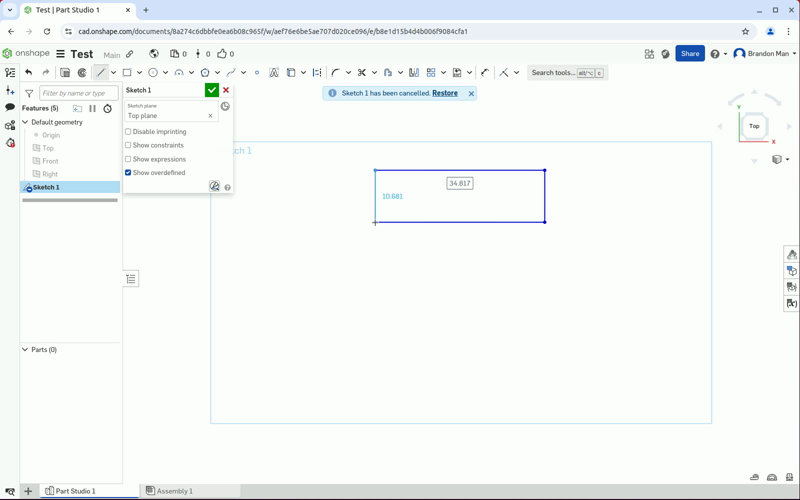
key_up(shift)
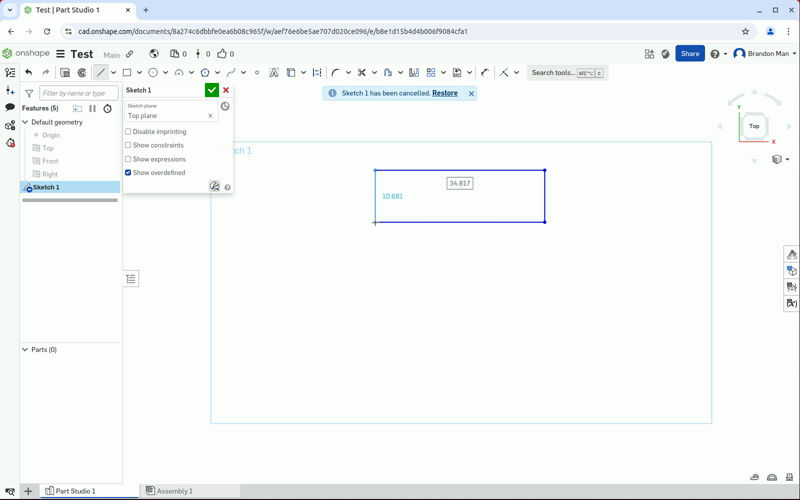
click(375, 222)
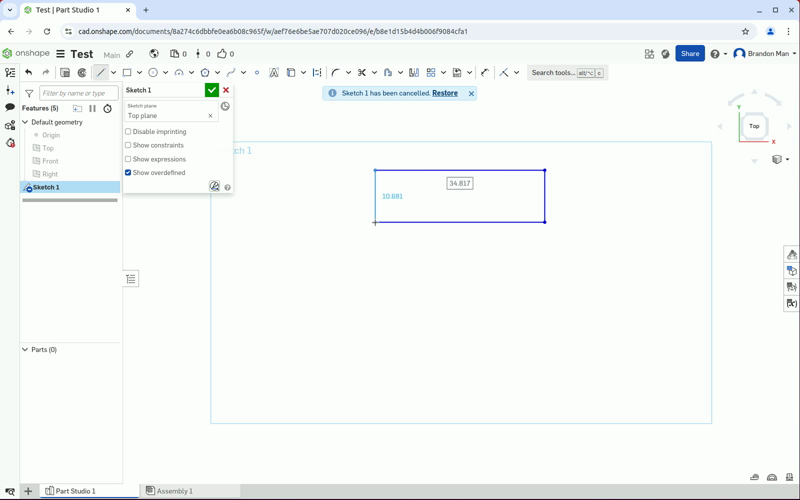
key(esc)
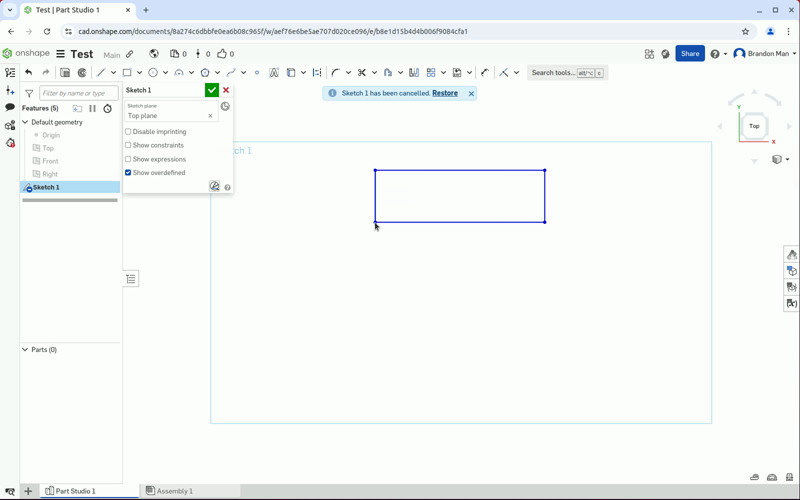
mouse_move(496, 182)
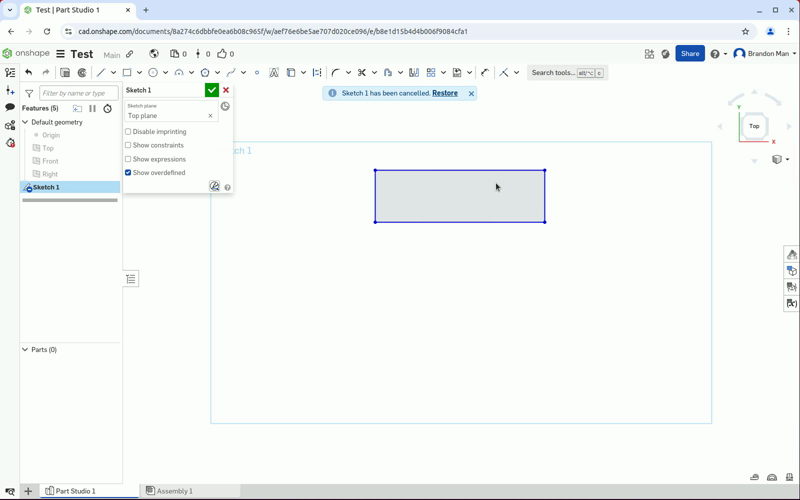
click(496, 182)
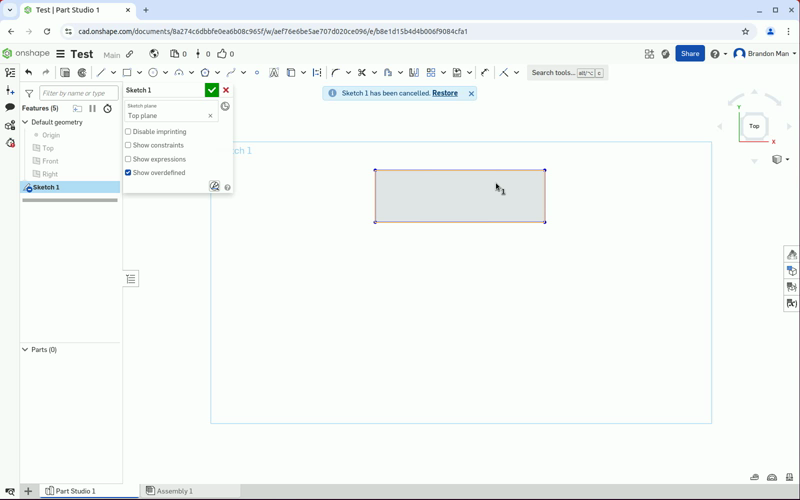
mouse_move(73, 352)
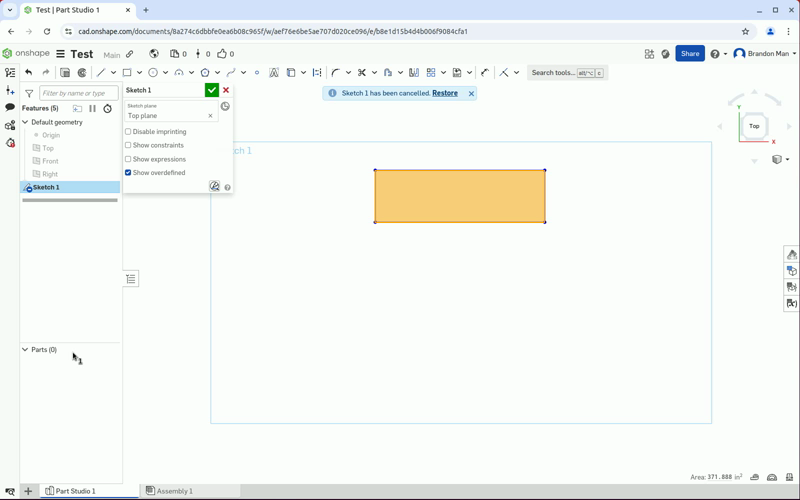
key(shift+y)
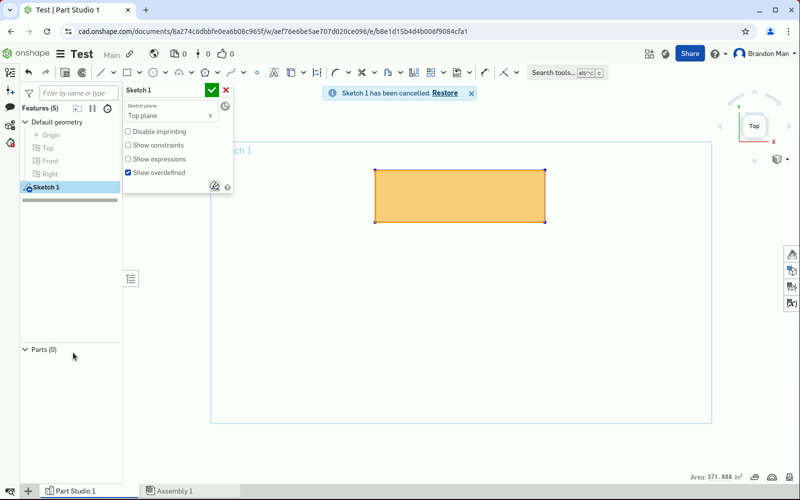
key(shift+e)
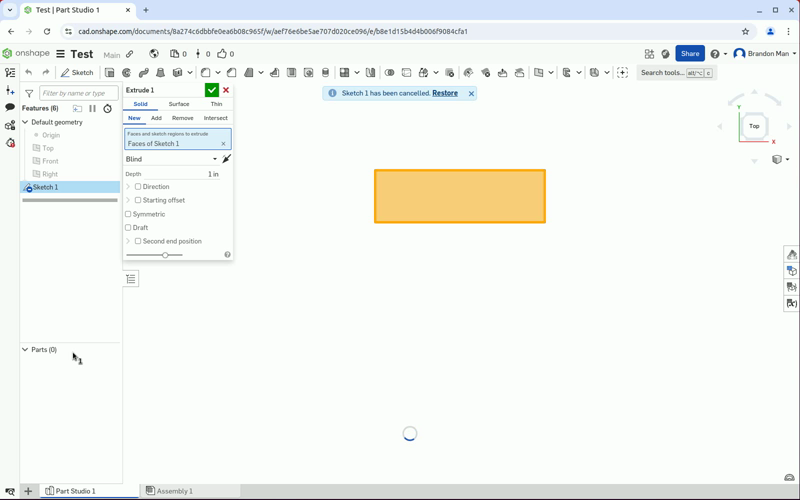
mouse_move(143, 106)
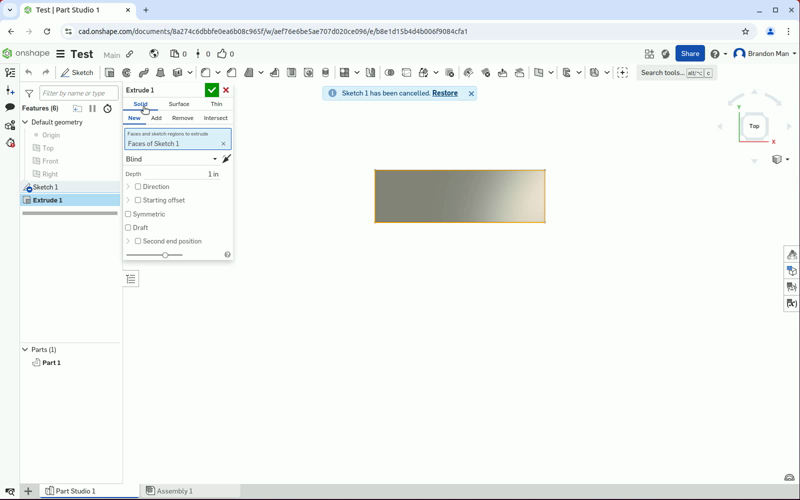
click(143, 106)
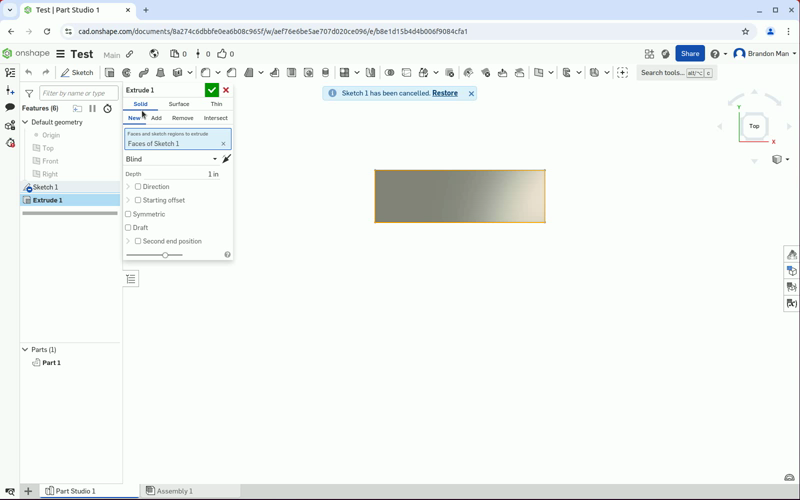
mouse_move(137, 120)
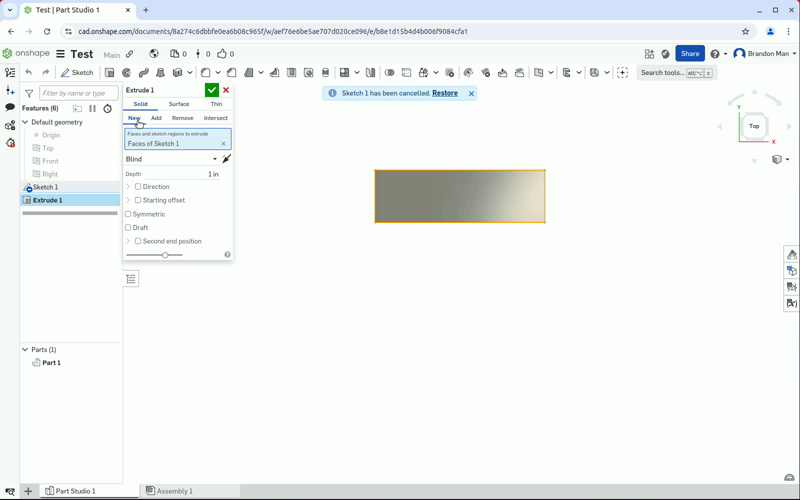
click(137, 120)
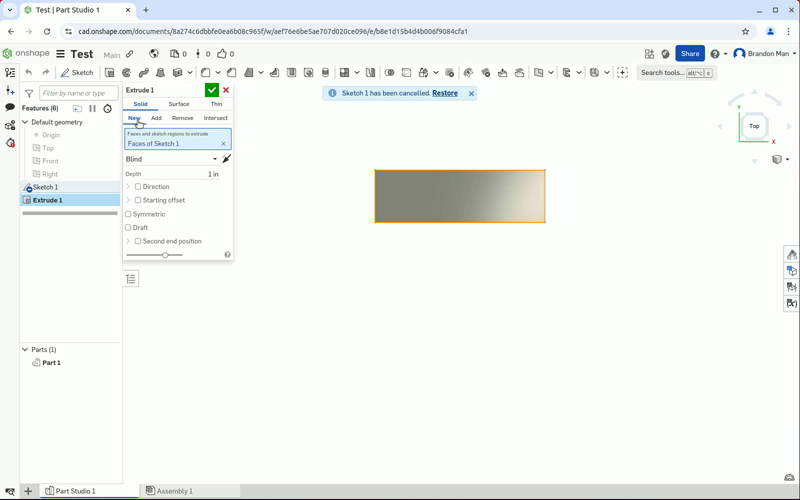
key(tab, 4)
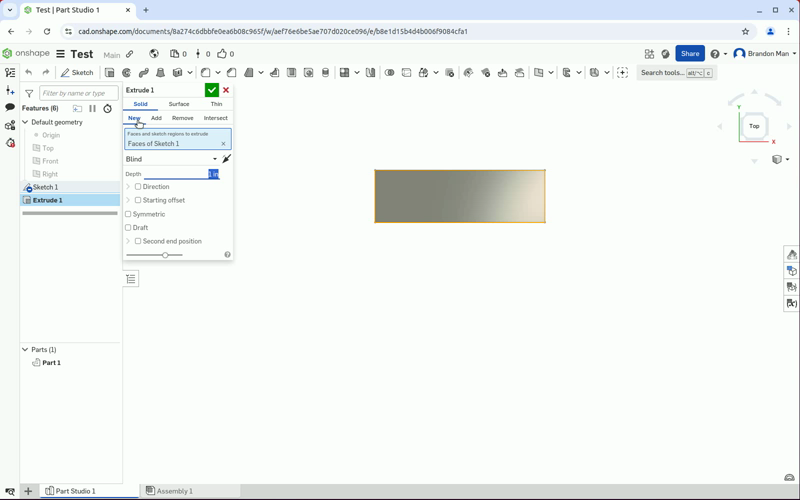
text(0.722)
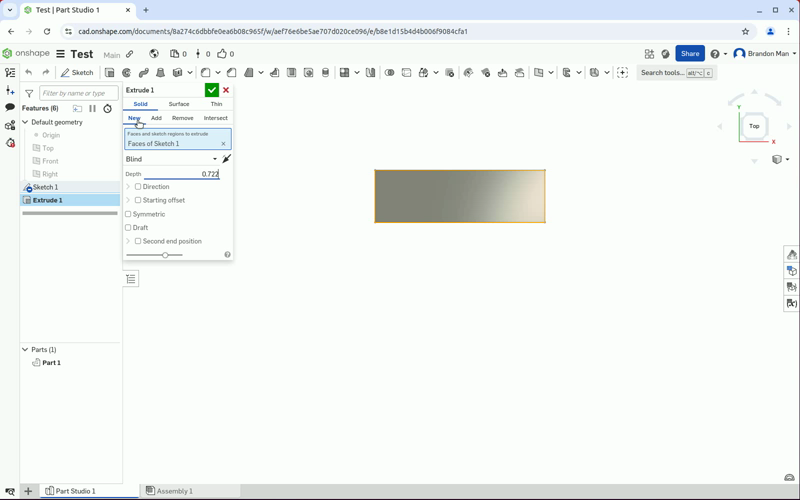
key(enter)
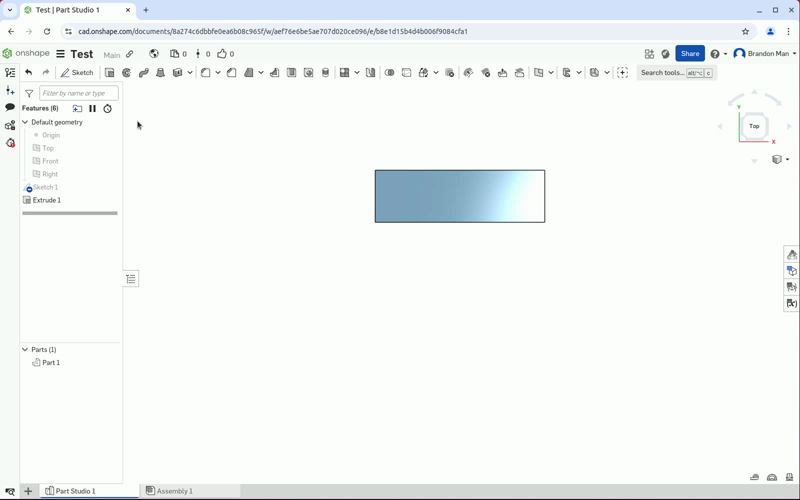
key(shift+h)
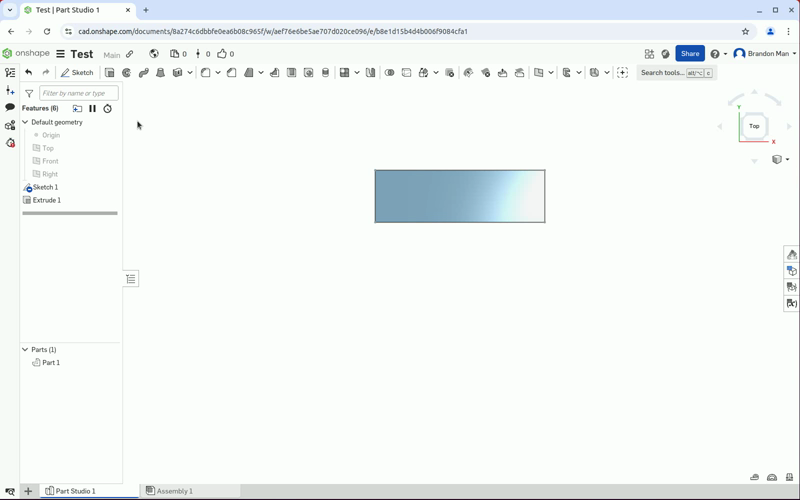
key(shift+h)
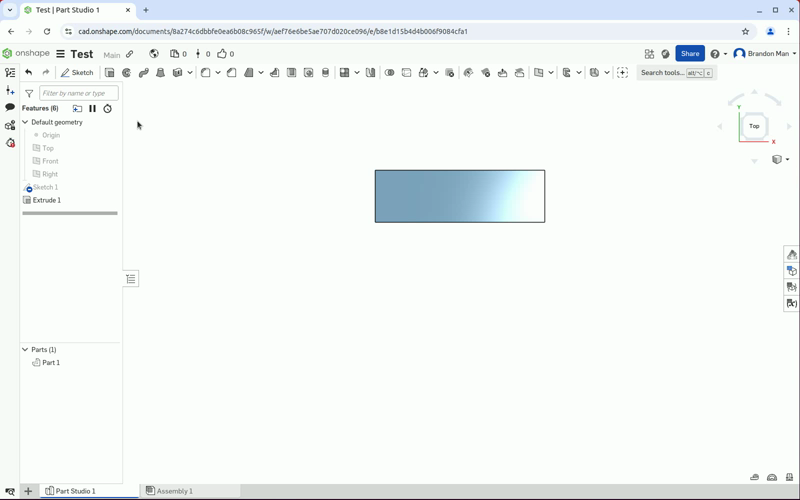
mouse_move(73, 189)
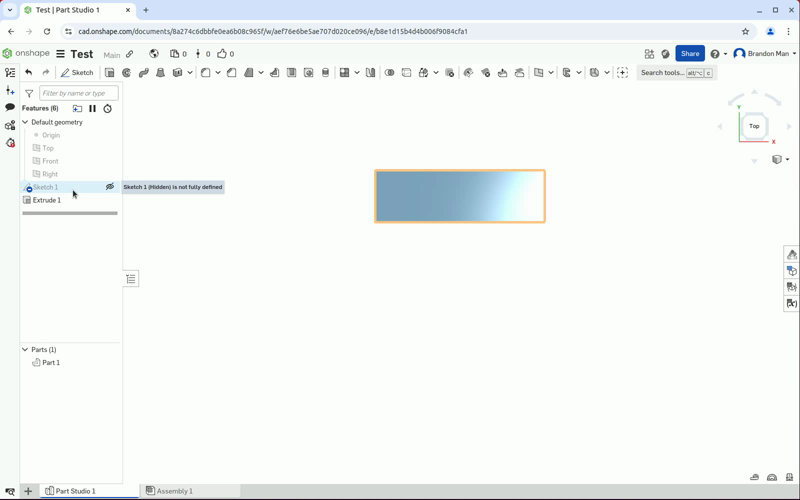
click(73, 189)
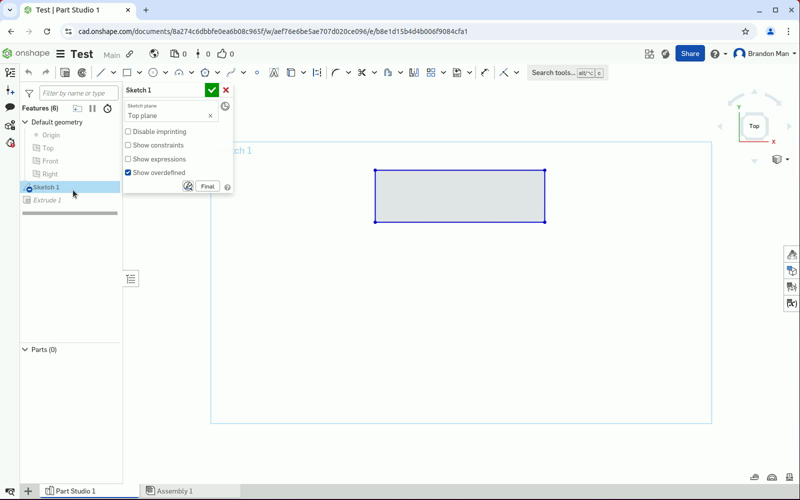
mouse_move(229, 92)
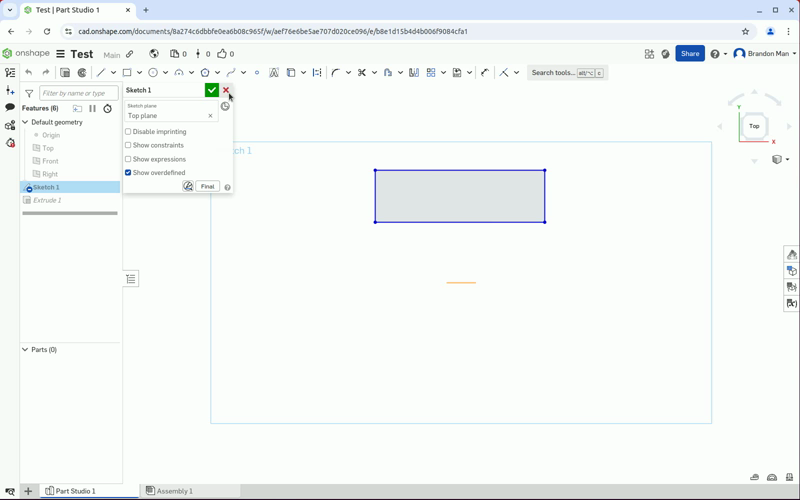
click(229, 92)
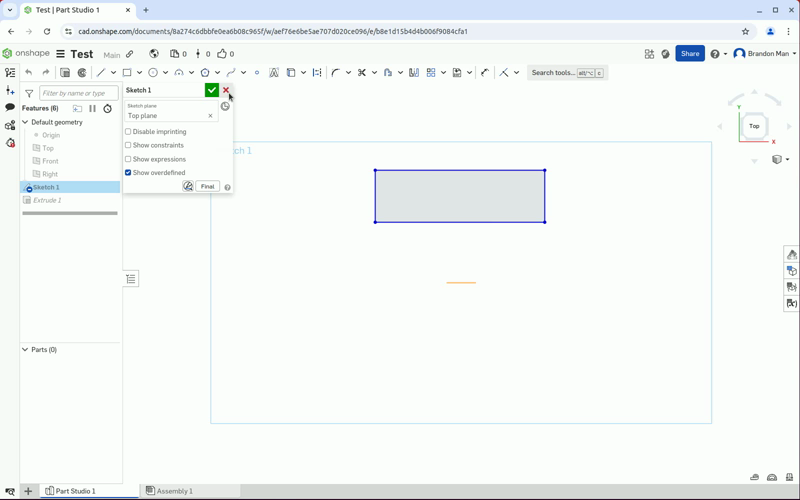
key(shift+s)
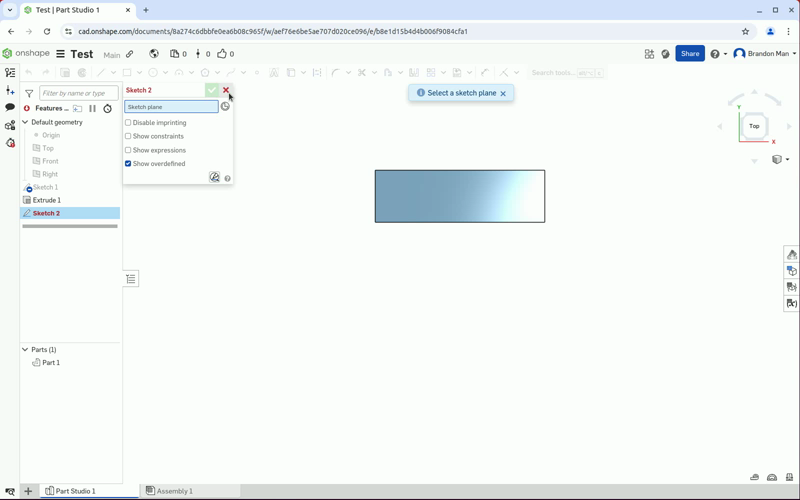
mouse_move(73, 150)
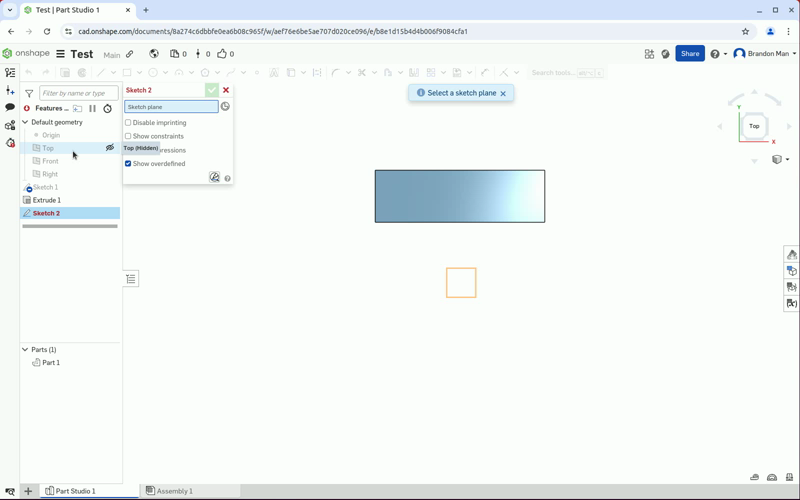
click(73, 150)
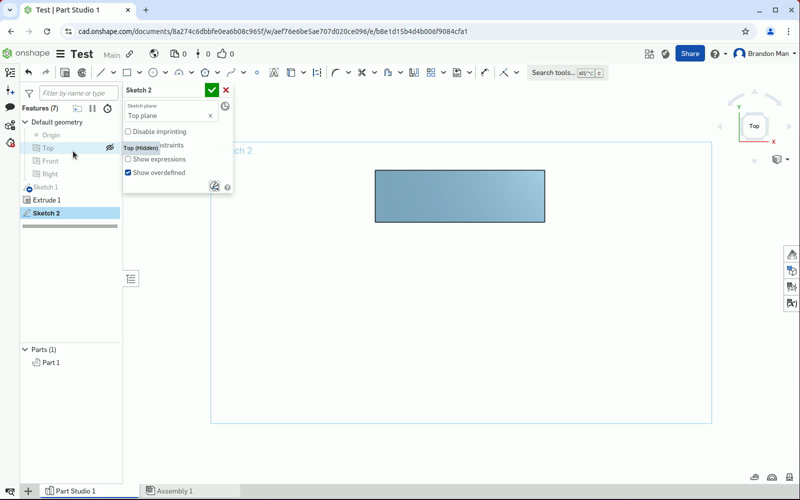
mouse_move(73, 352)
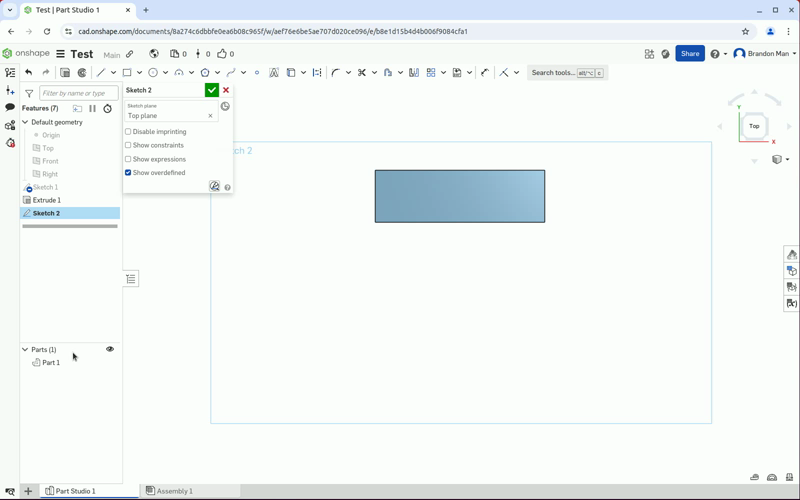
key(y)
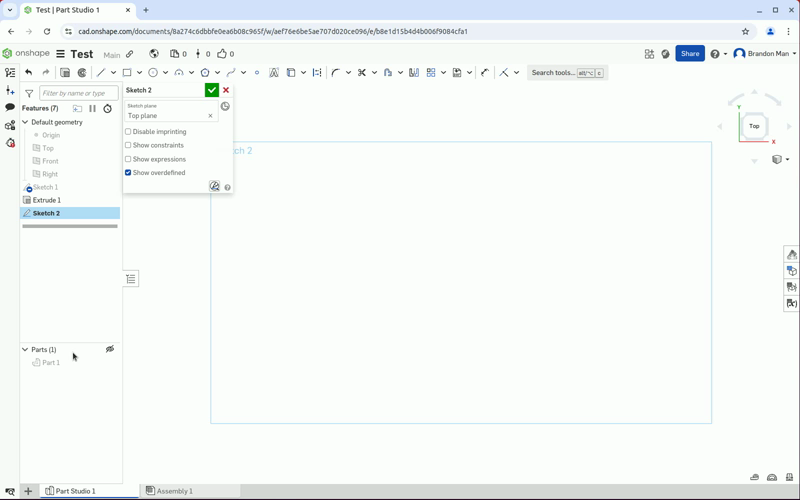
key(l)
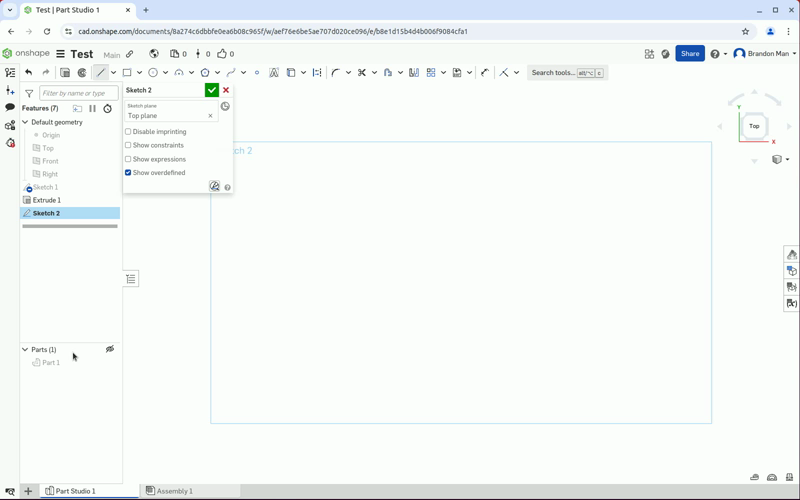
key_down(shift)
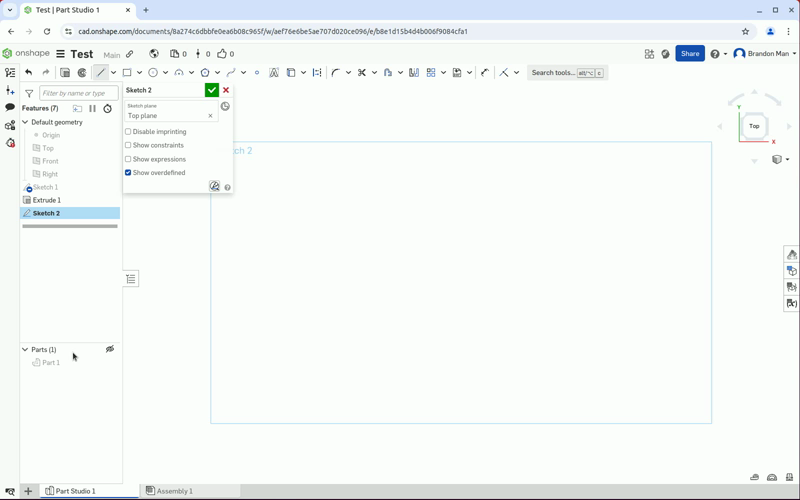
mouse_move(375, 311)
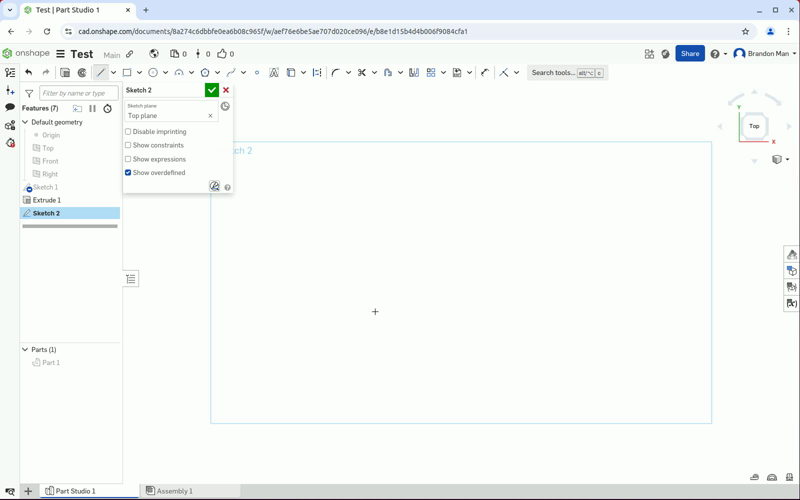
click(375, 311)
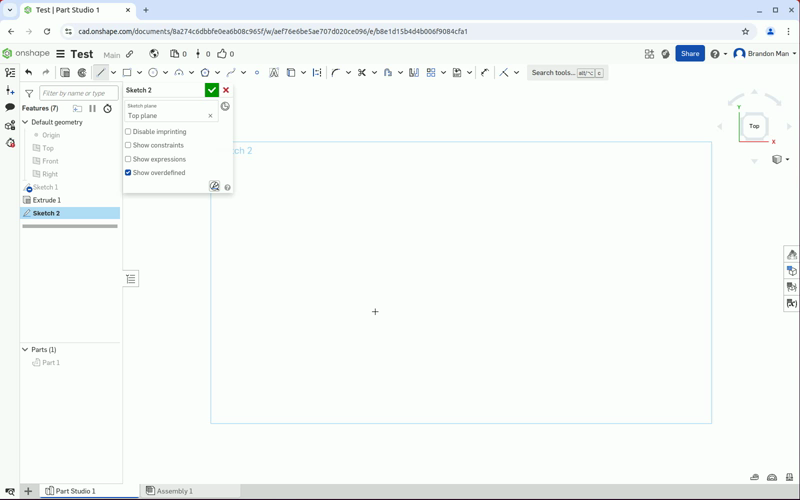
key_up(shift)
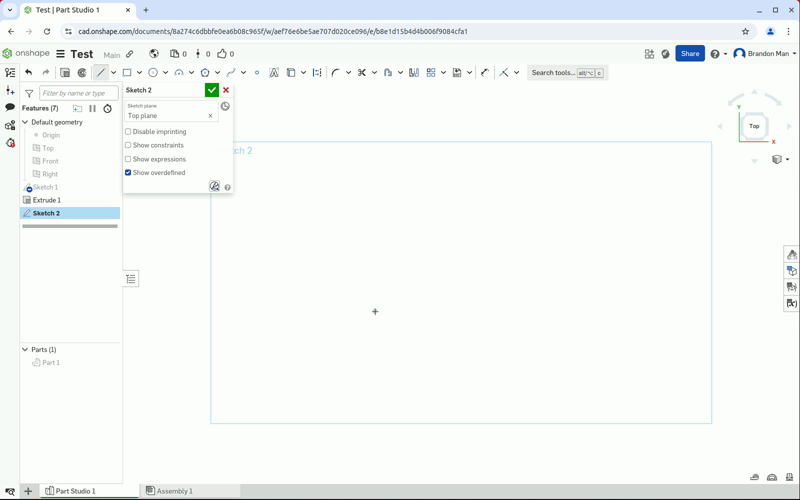
key_down(shift)
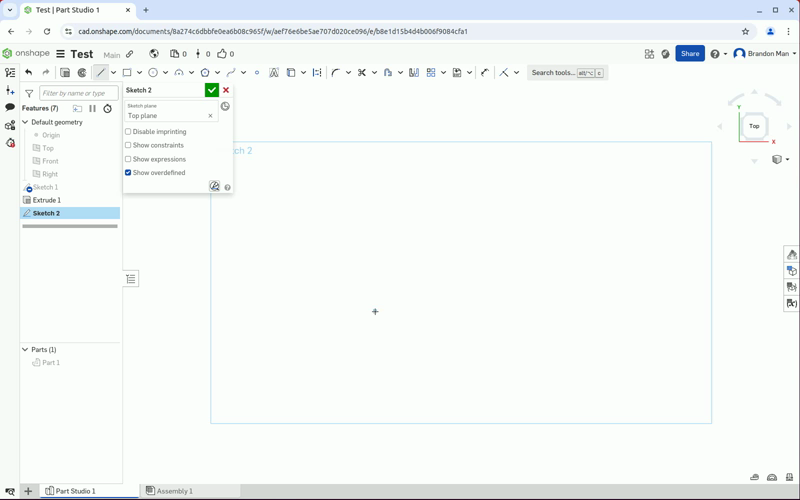
mouse_move(544, 311)
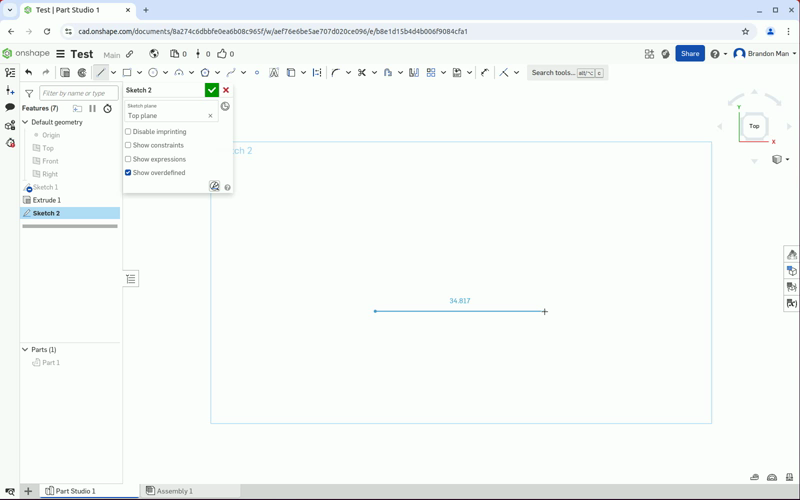
click(544, 311)
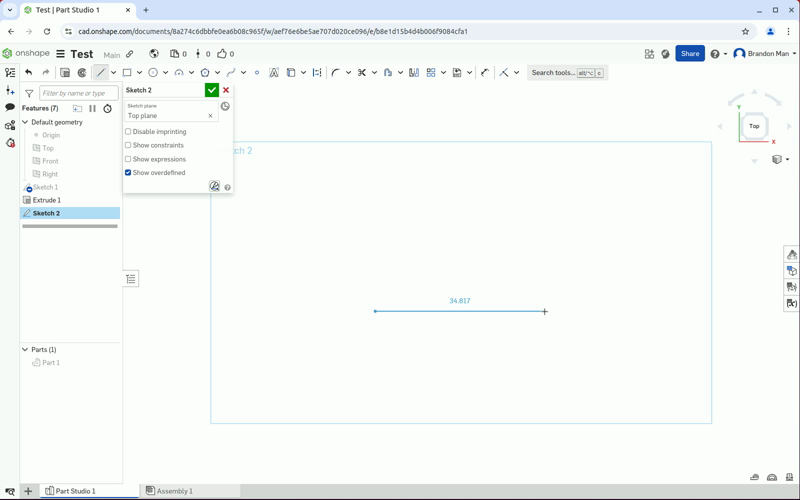
key_up(shift)
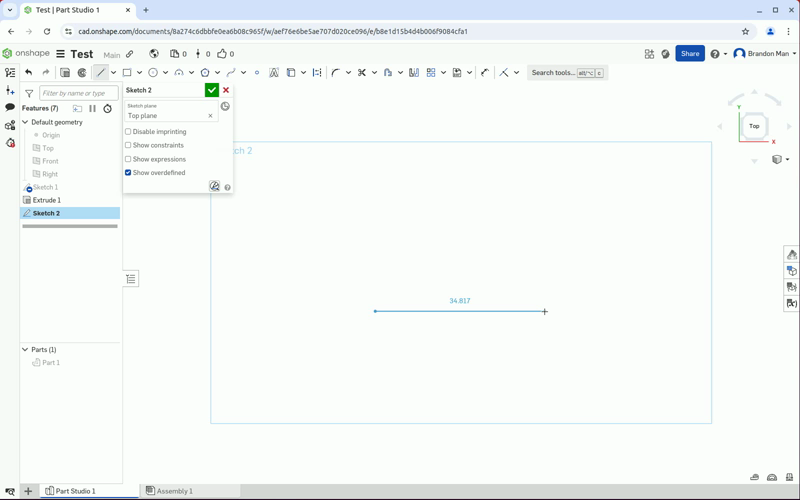
key_down(shift)
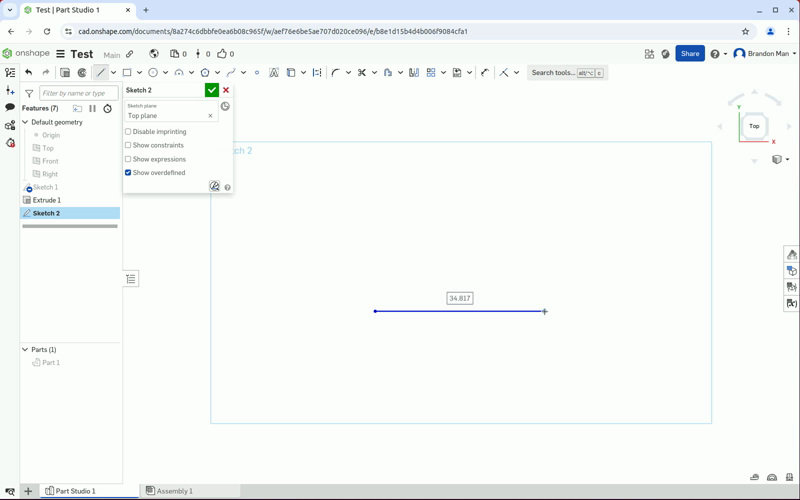
mouse_move(574, 311)
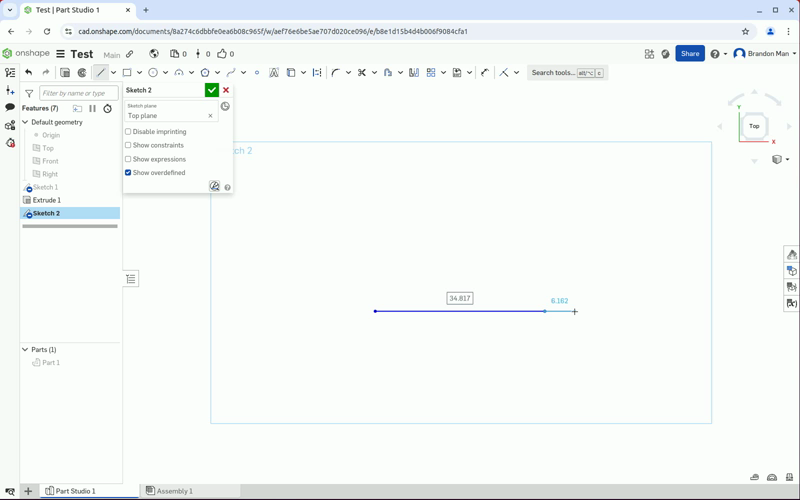
mouse_move(544, 255)
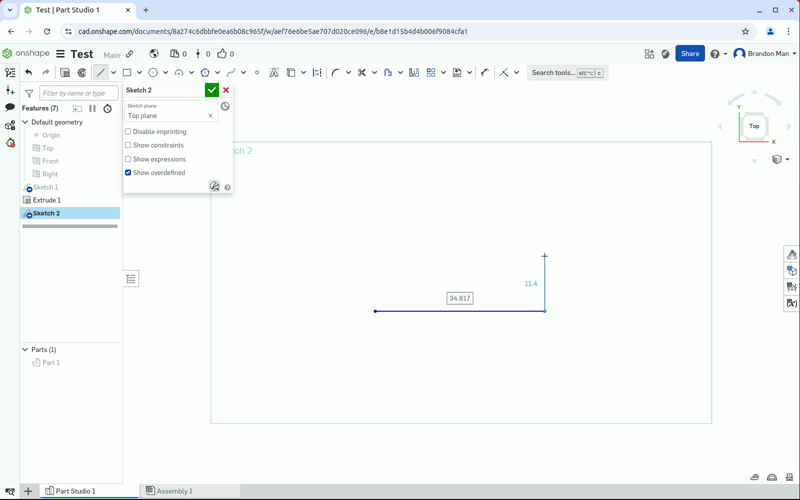
click(544, 255)
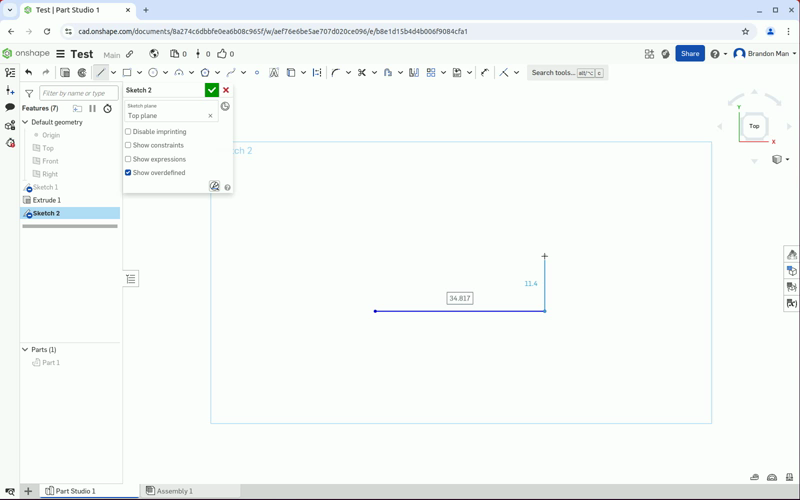
key_up(shift)
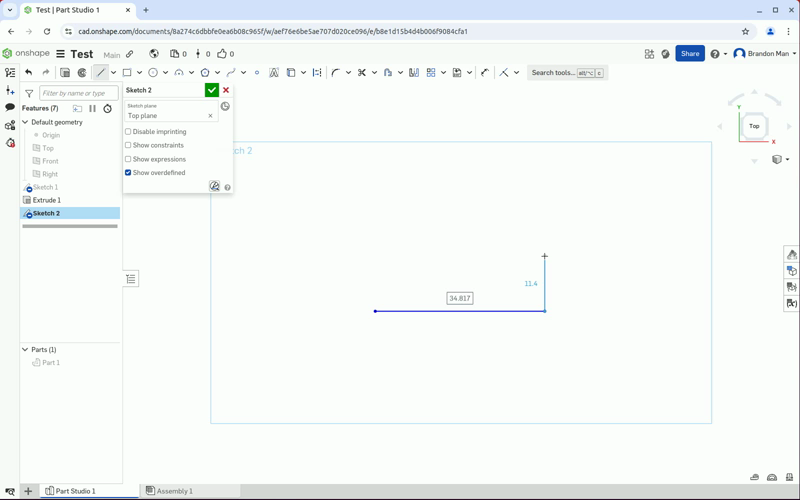
key_down(shift)
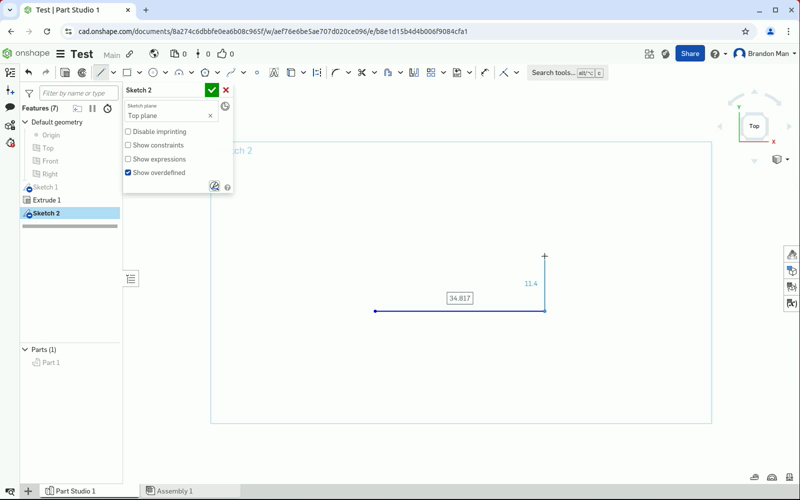
mouse_move(375, 255)
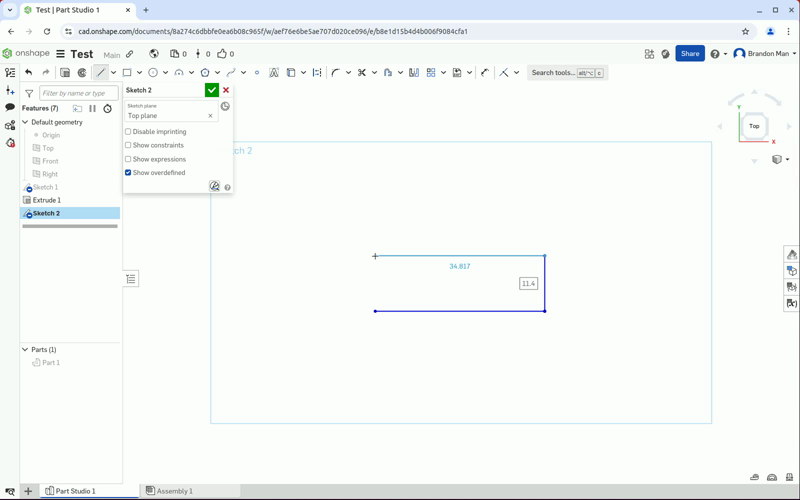
click(375, 255)
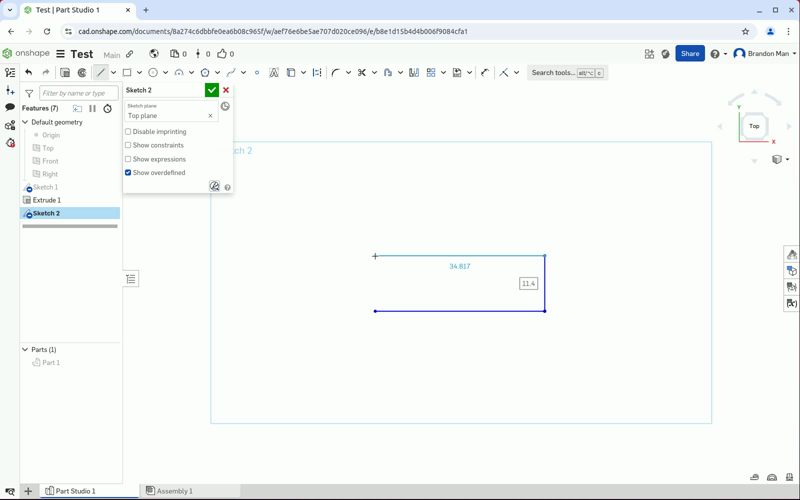
key_up(shift)
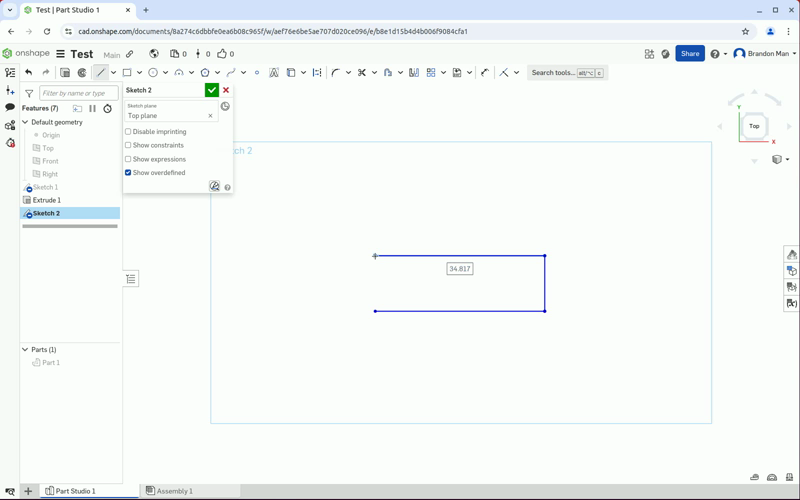
mouse_move(405, 255)
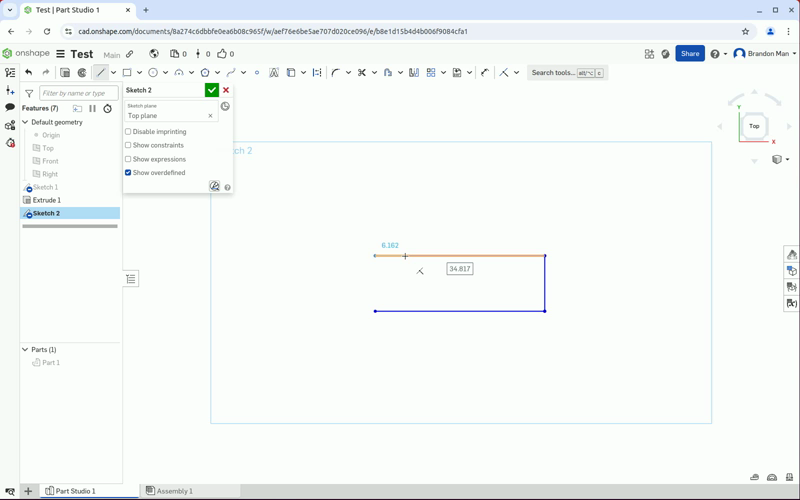
key_down(shift)
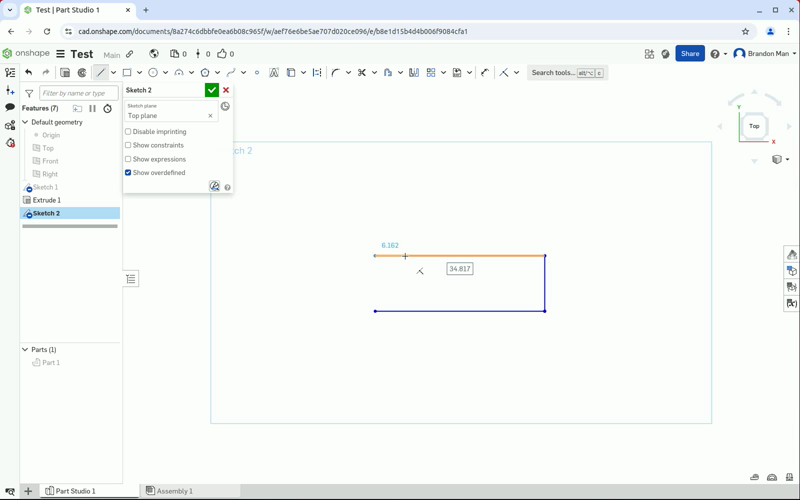
mouse_move(375, 311)
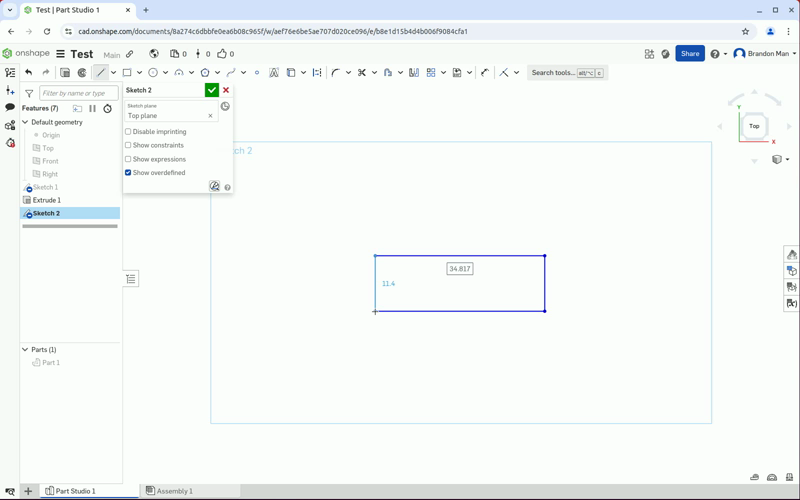
key_up(shift)
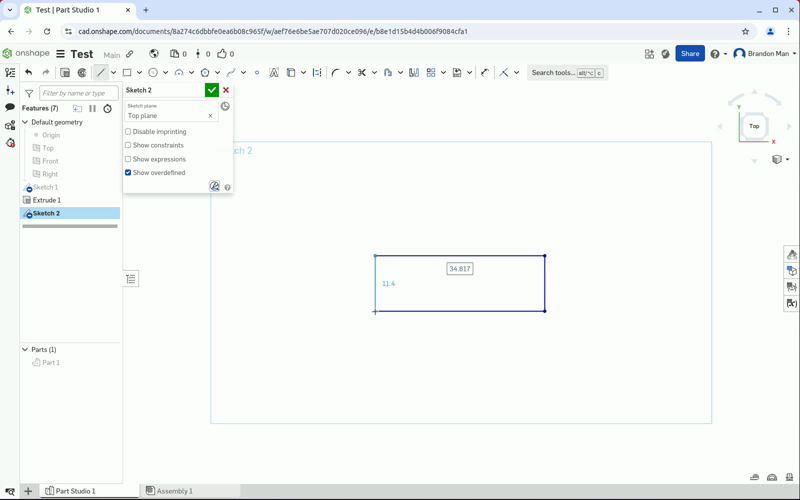
click(375, 311)
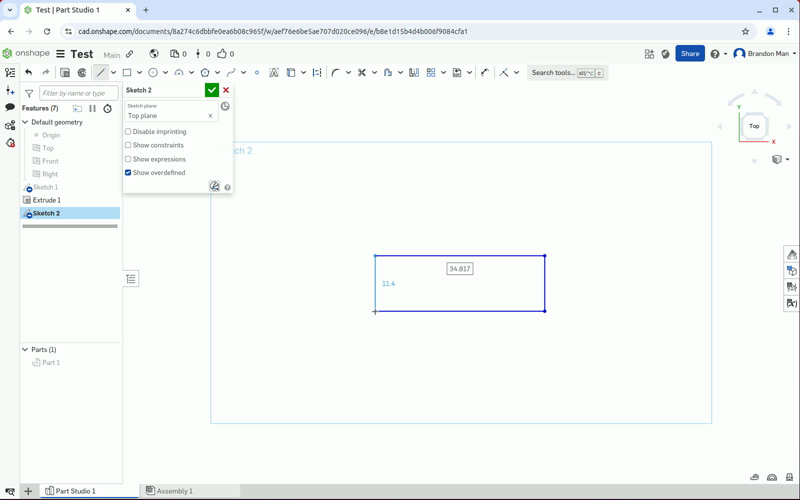
key(esc)
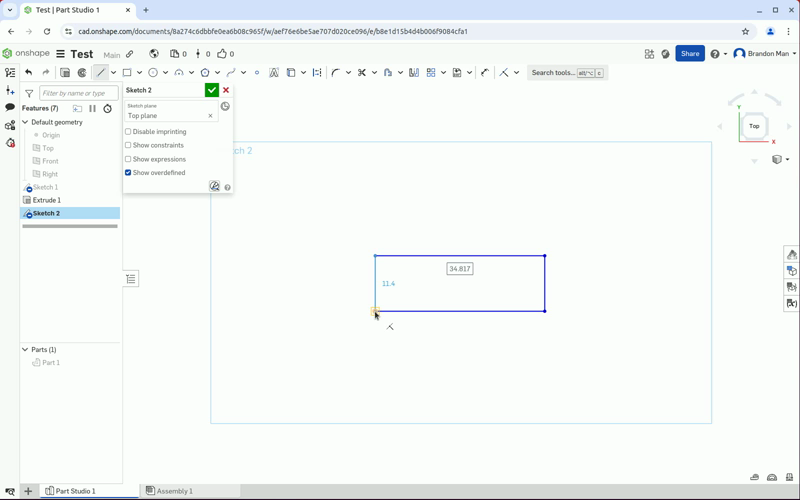
mouse_move(401, 267)
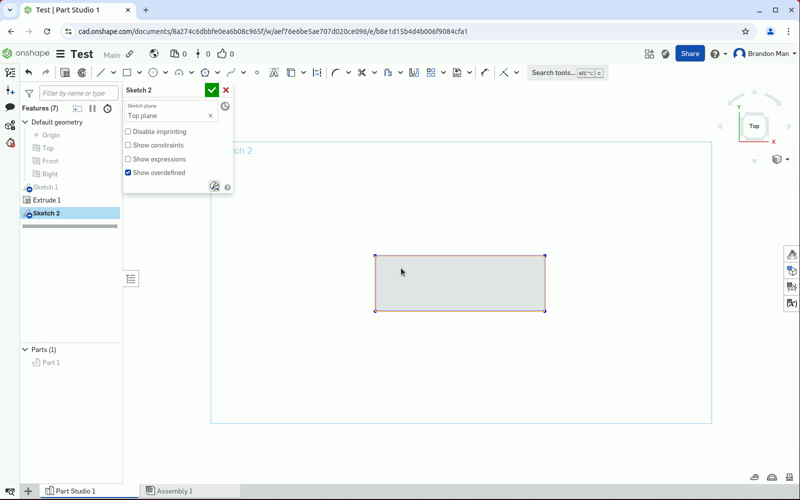
click(401, 267)
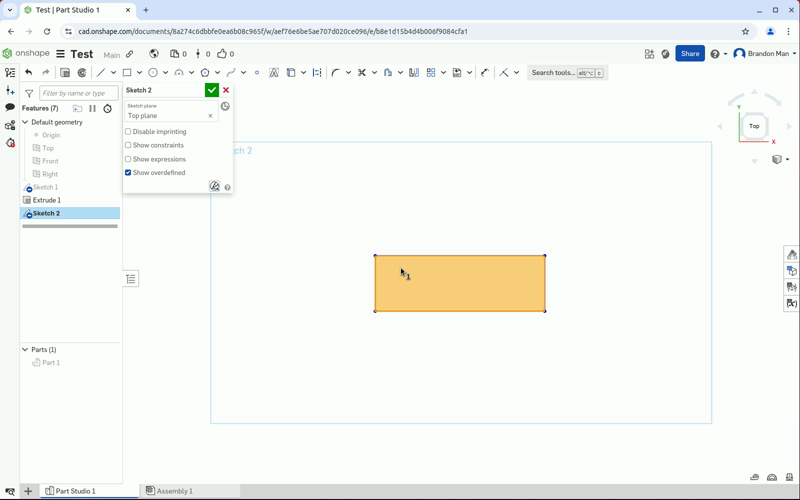
mouse_move(73, 352)
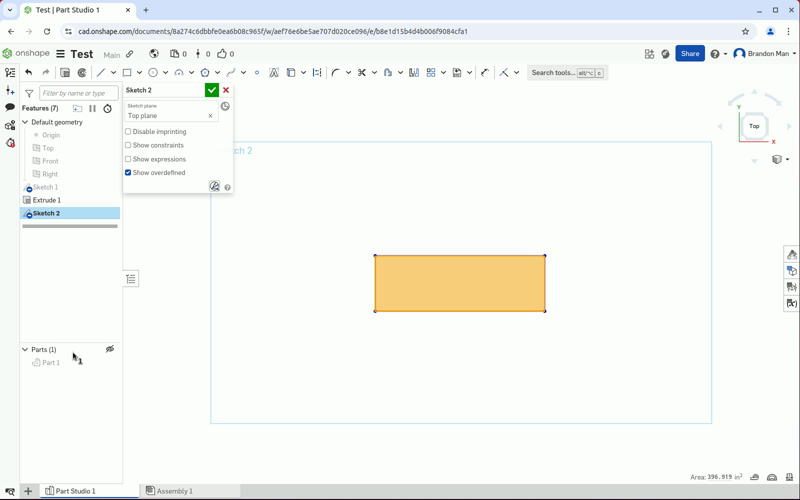
key(shift+y)
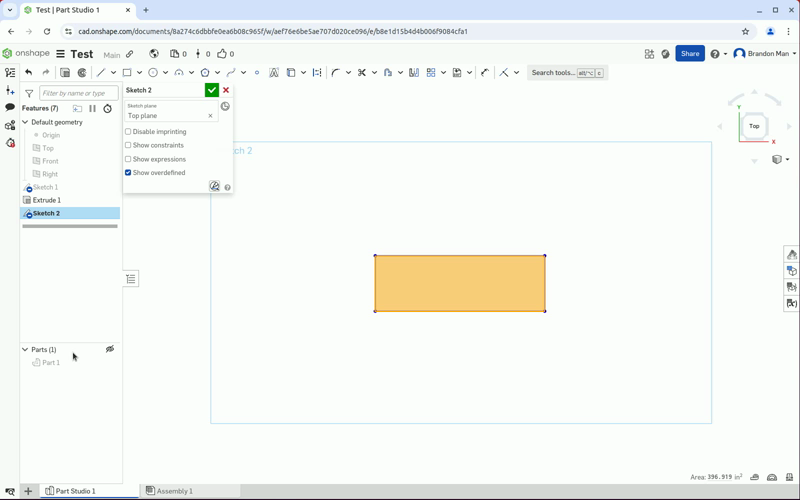
key(shift+e)
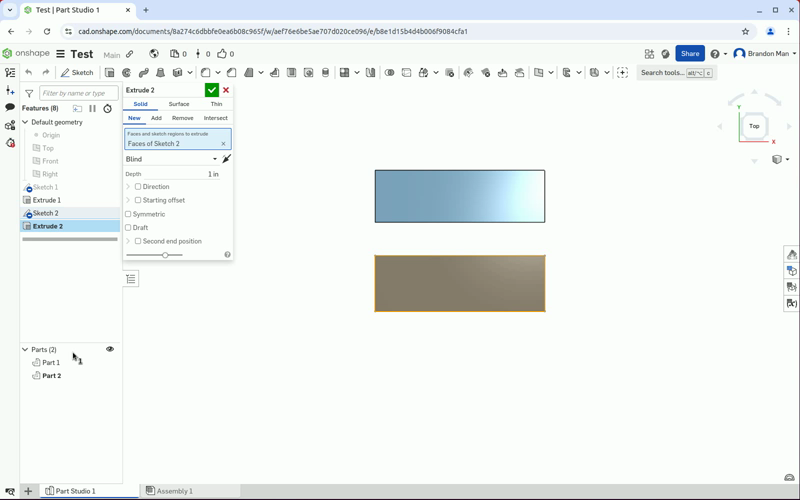
mouse_move(143, 106)
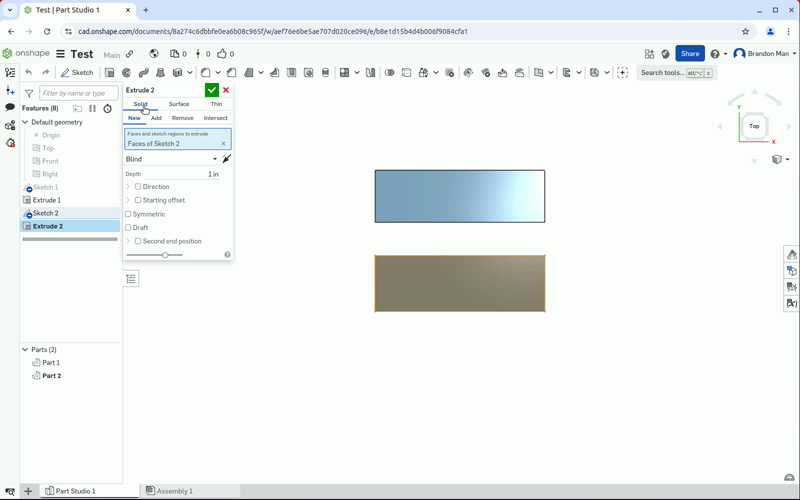
click(143, 106)
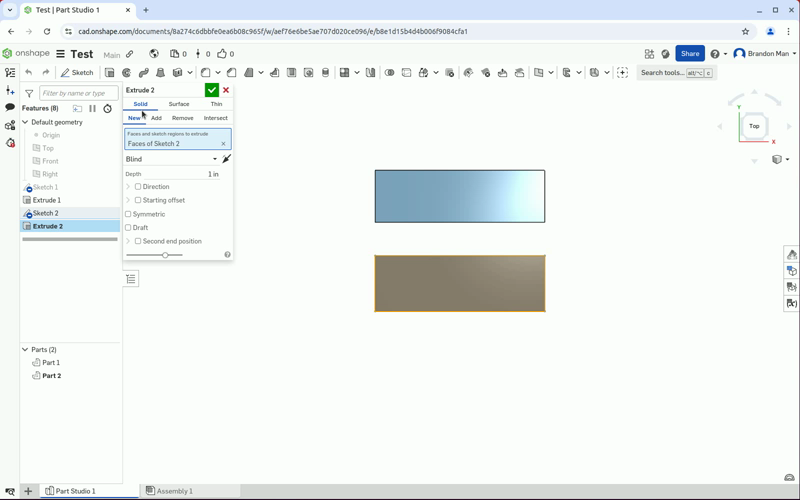
mouse_move(137, 120)
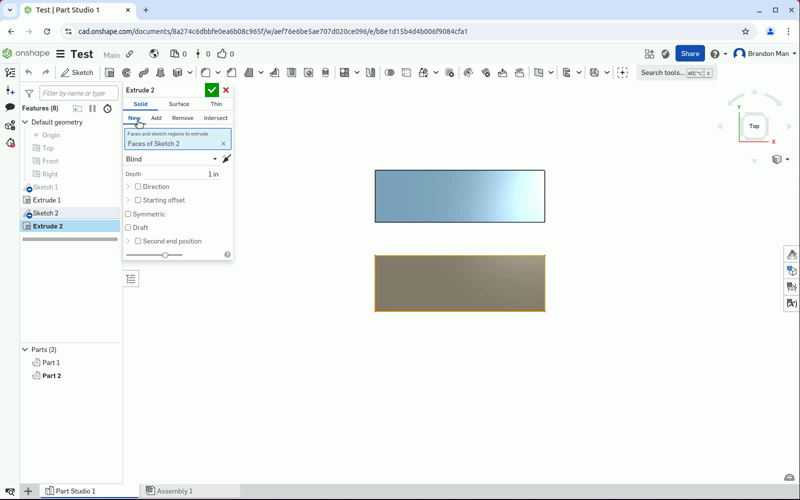
click(137, 120)
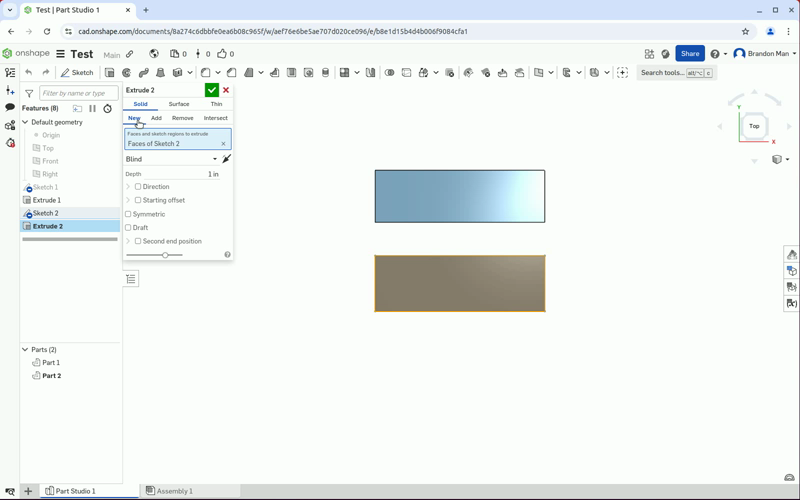
key(tab, 4)
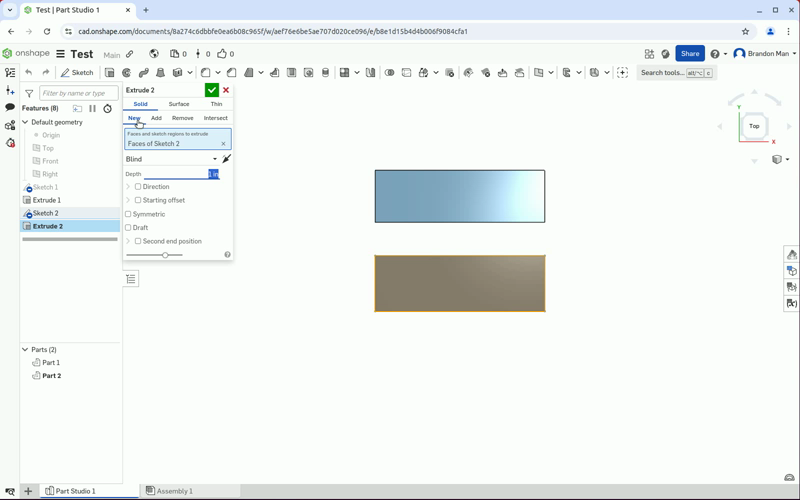
text(0.722)
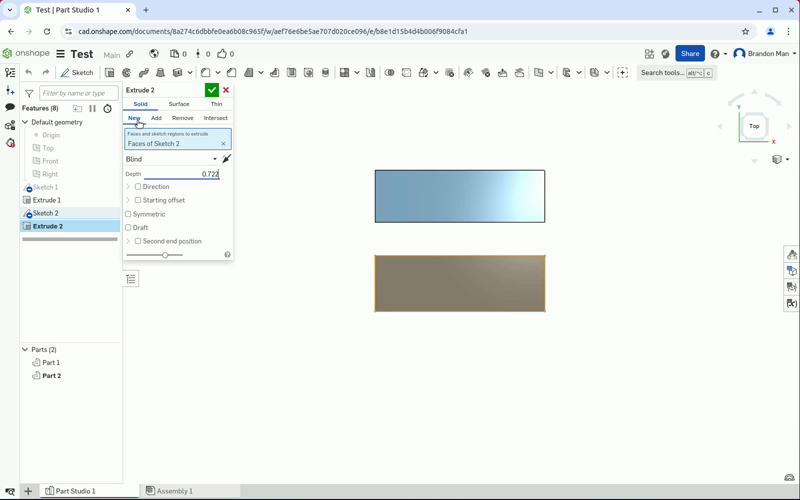
key(enter)
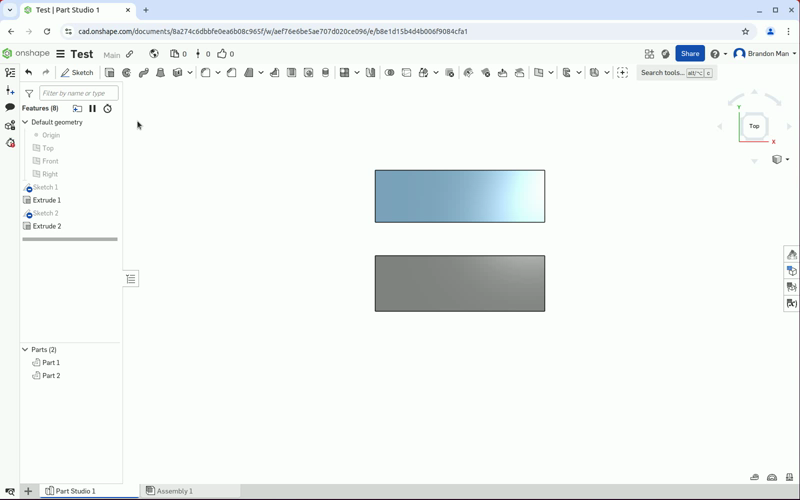
key(shift+h)
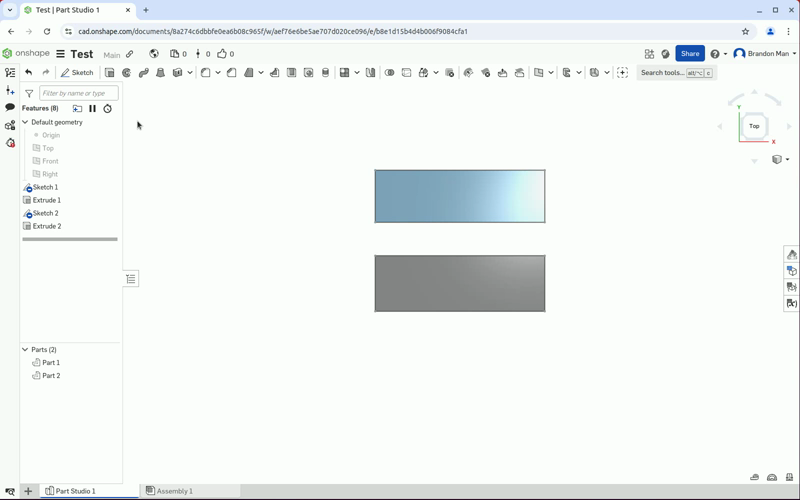
key(shift+h)
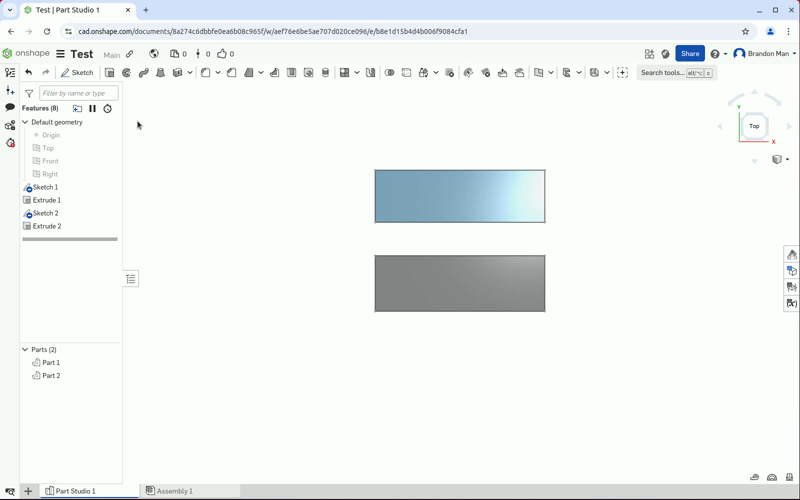
key(shift+7)
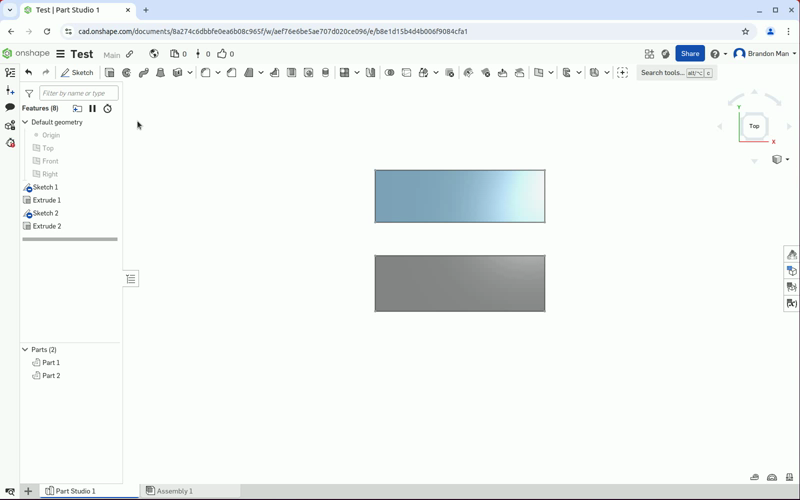
key(up, 3)
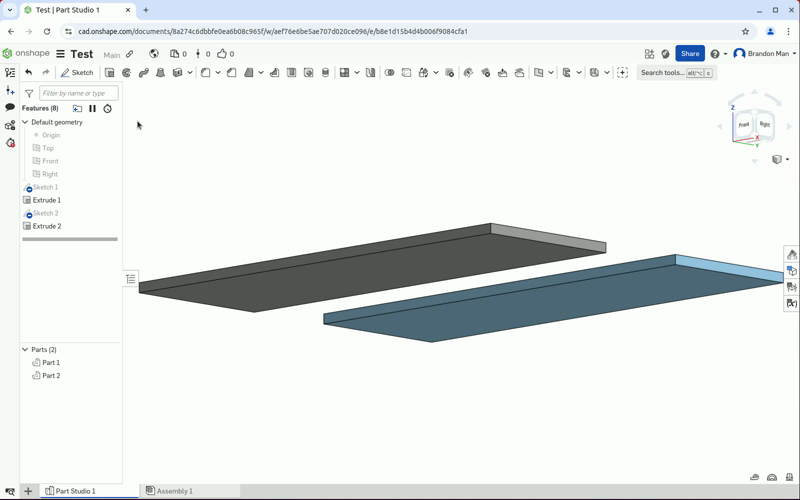
key(left, 3)
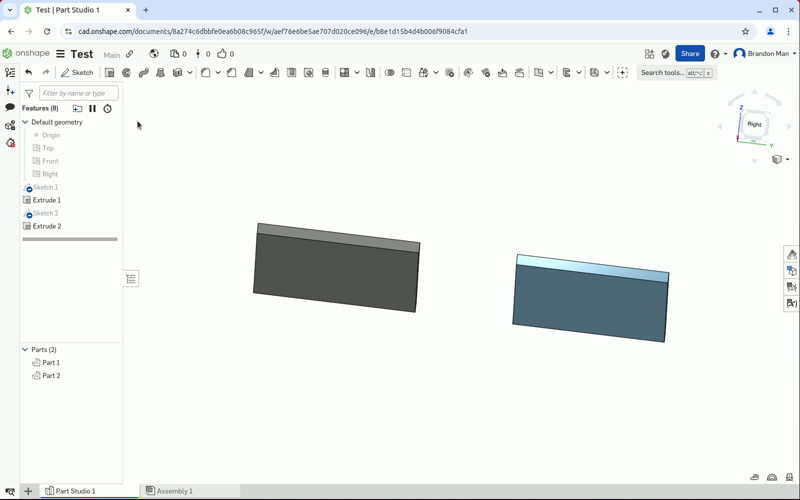
key(right, 3)
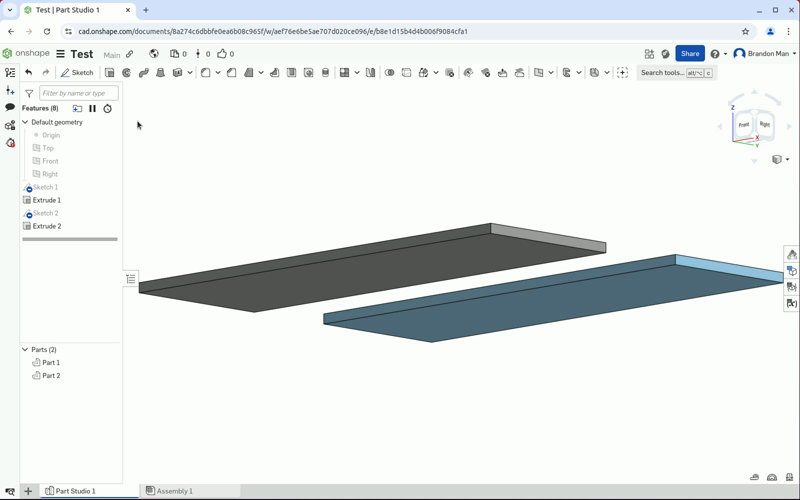
key(down, 3)
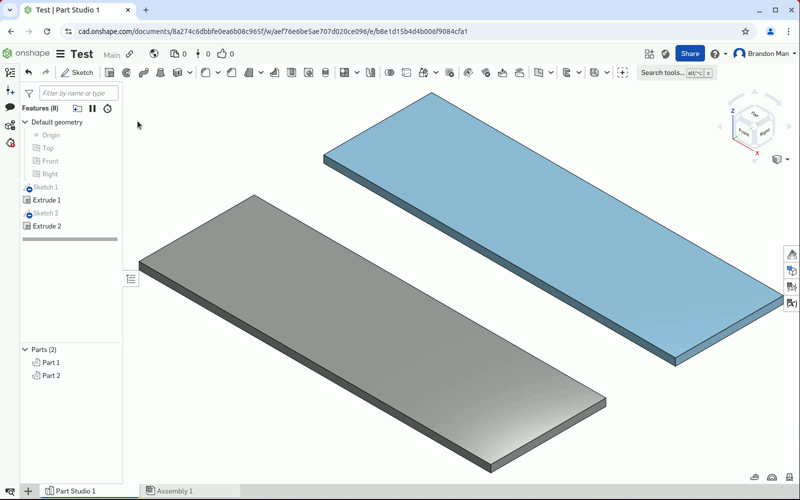
mouse_move(73, 189)
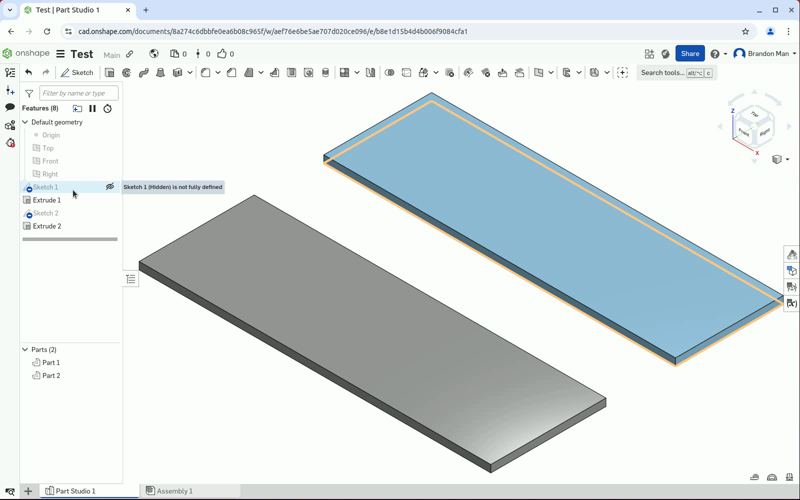
click(73, 189)